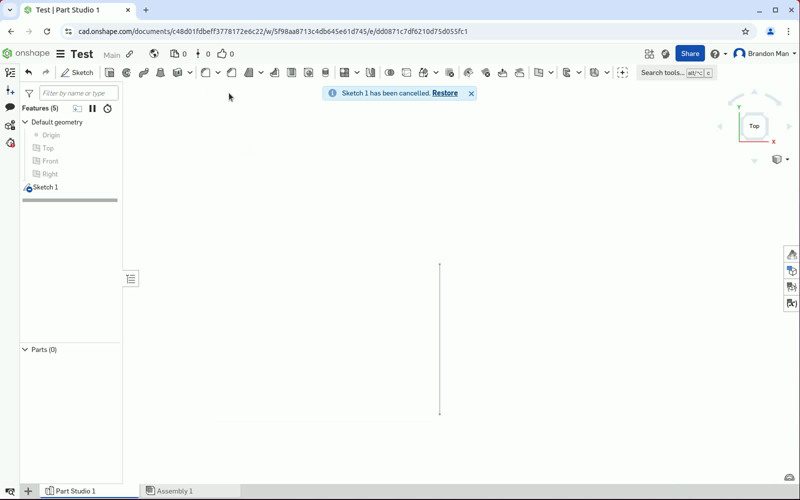
key(shift+h)
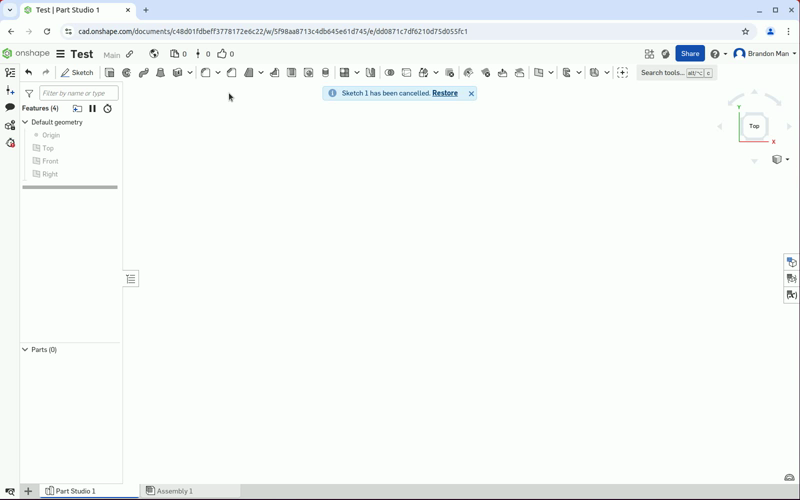
mouse_move(73, 352)
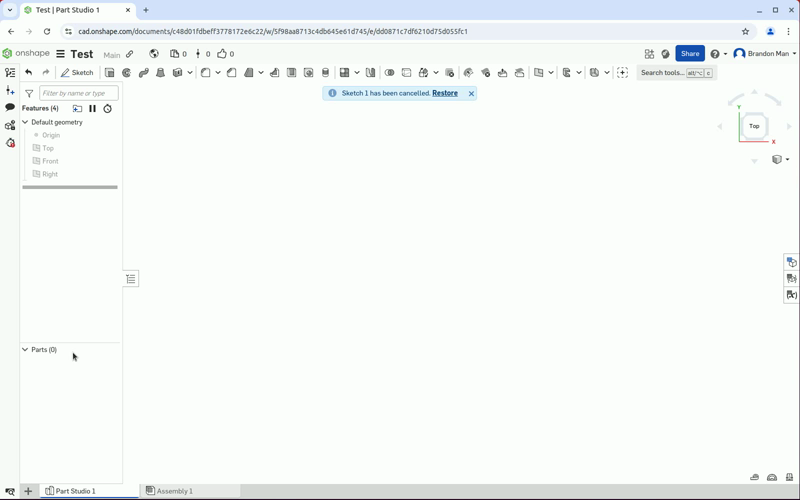
key(y)
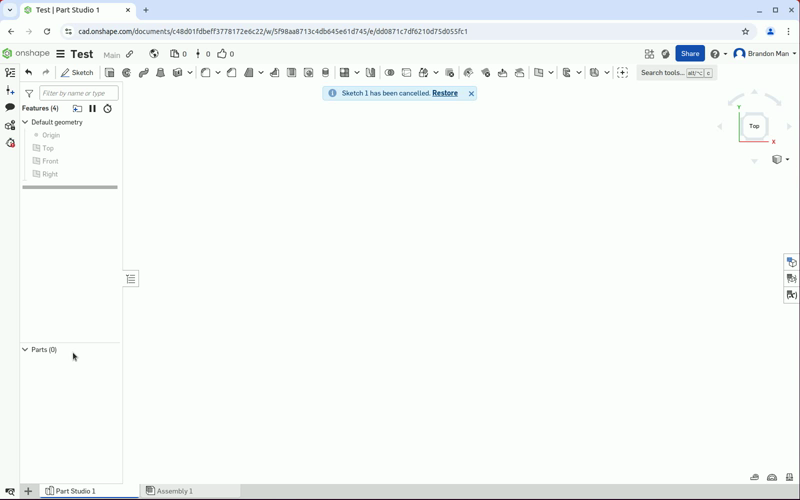
key(shift+p)
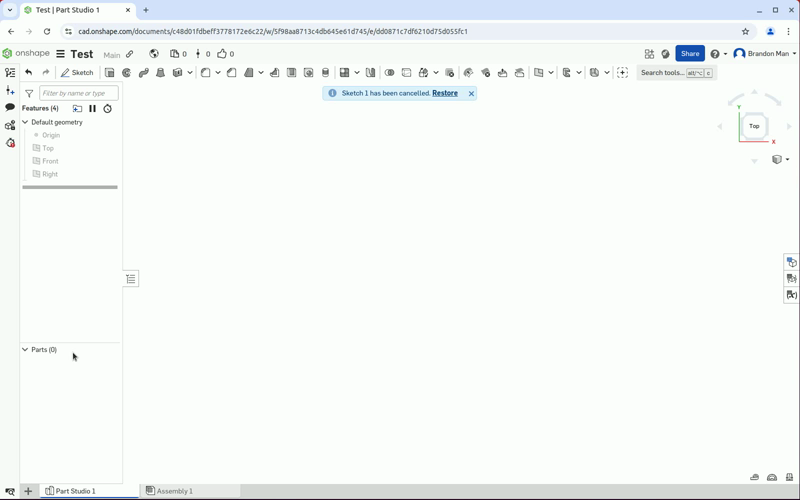
key(space)
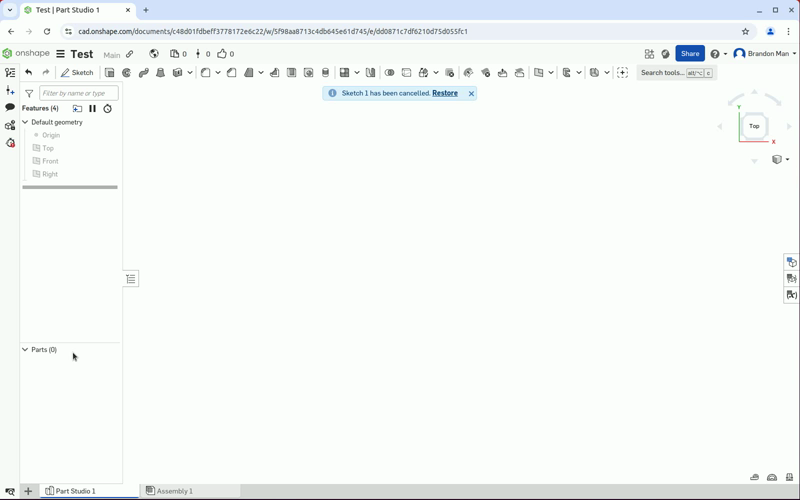
key_down(shift)
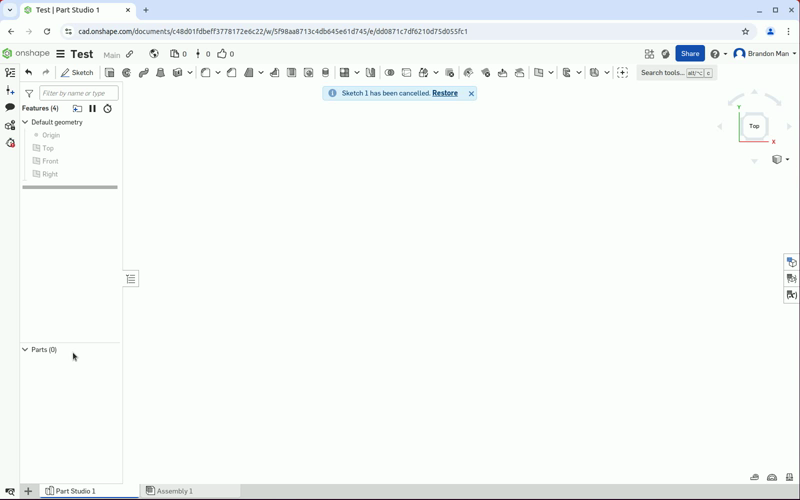
key(up)
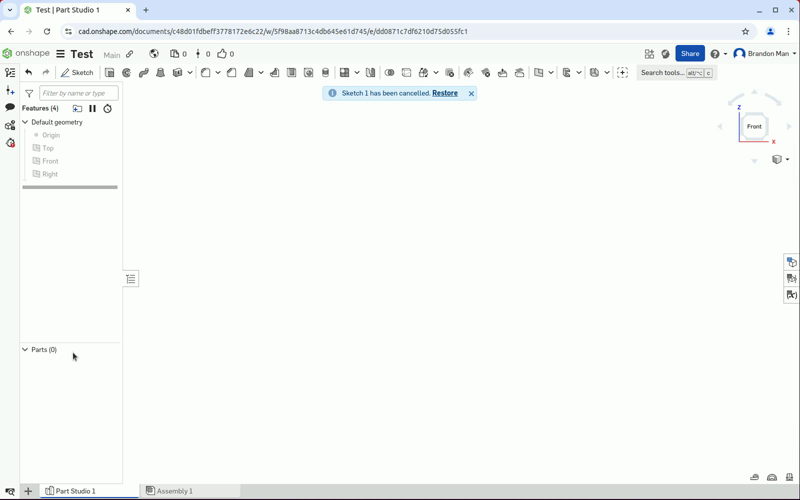
key_up(shift)
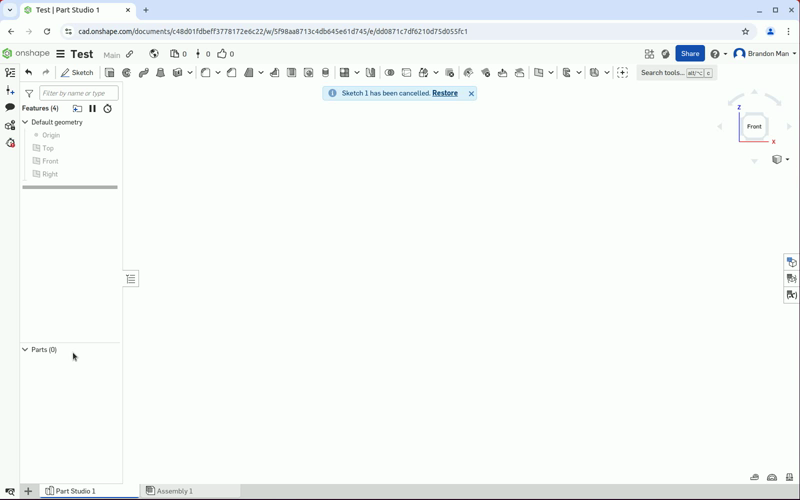
mouse_move(73, 352)
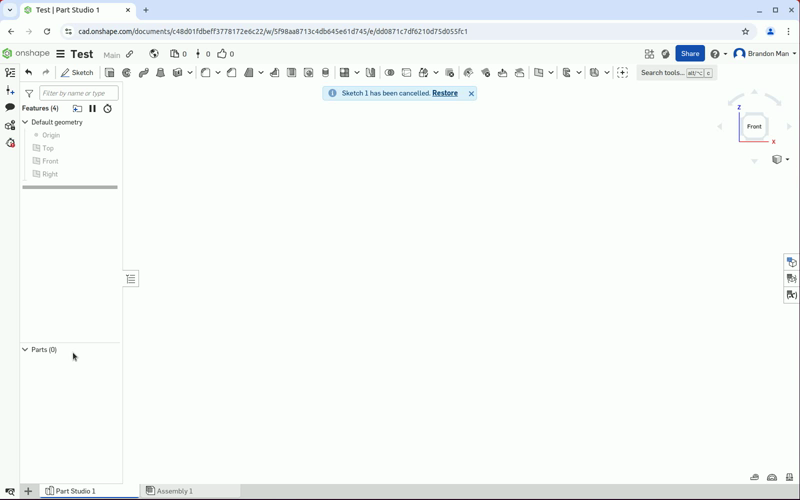
key(shift+y)
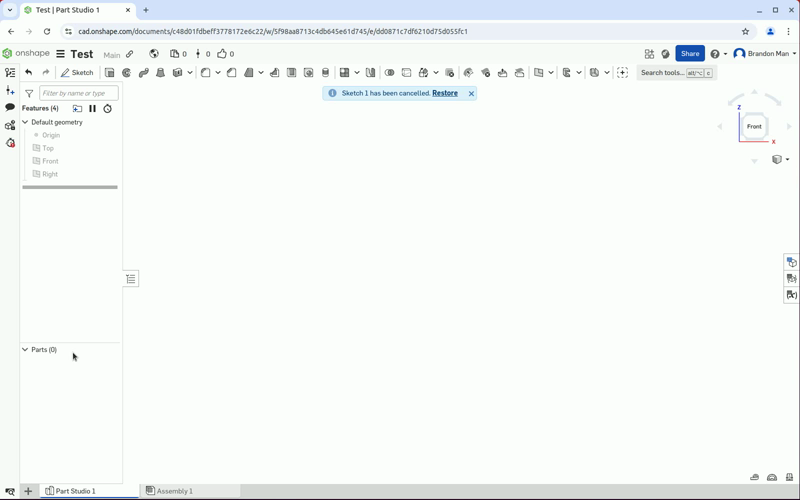
key(shift+s)
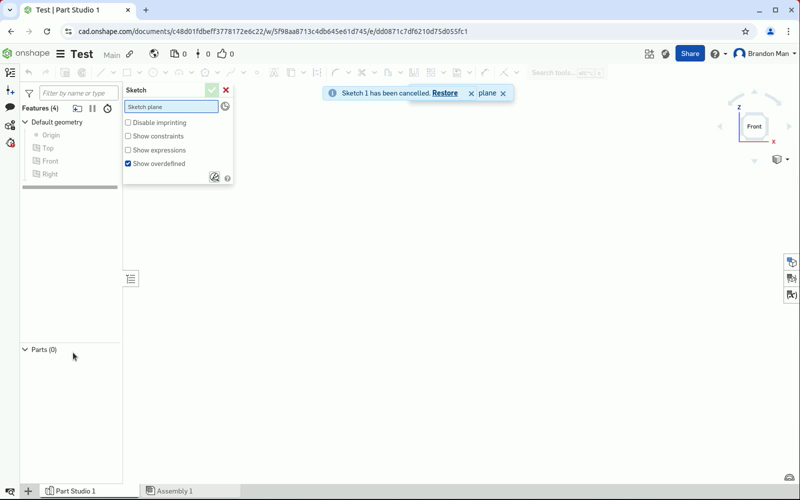
mouse_move(73, 163)
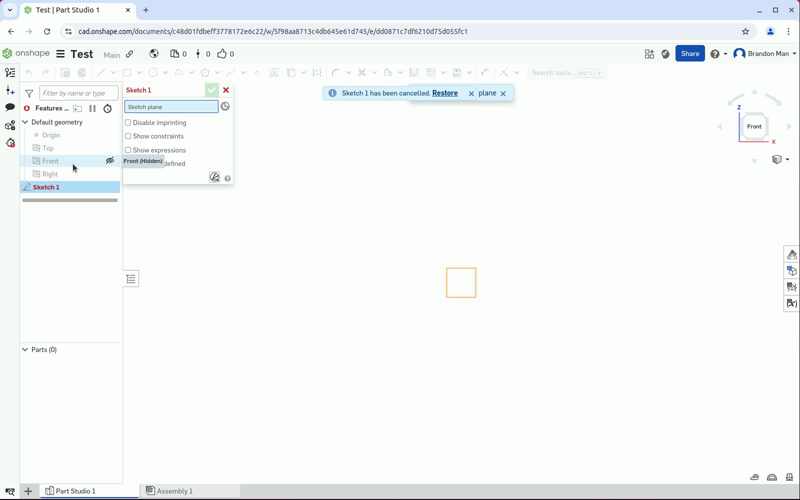
click(73, 163)
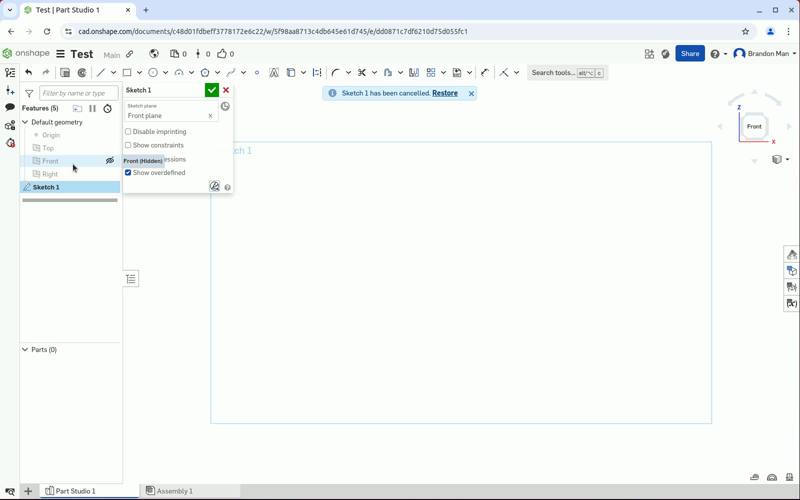
mouse_move(73, 352)
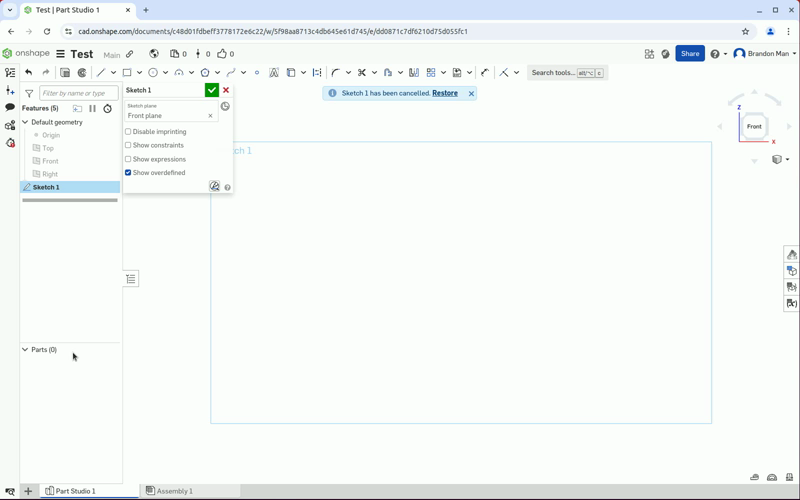
key(y)
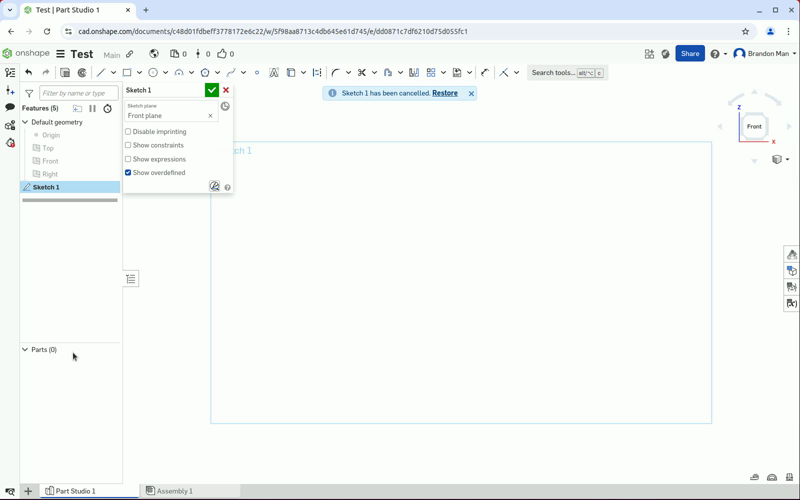
key(l)
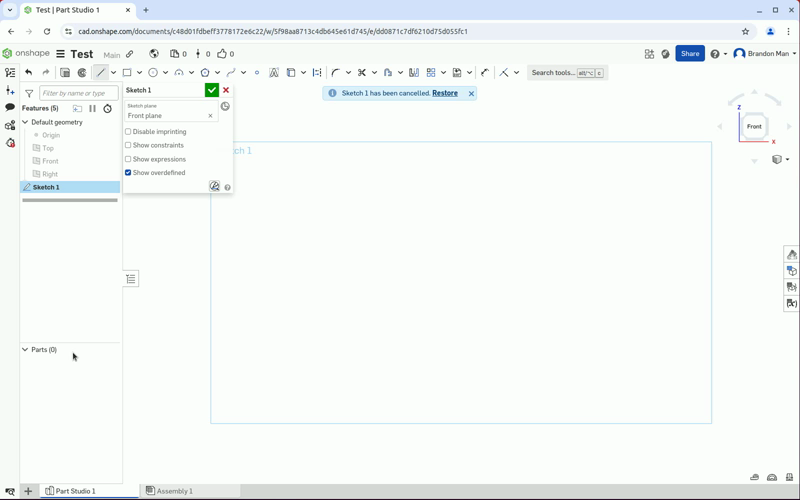
key_down(shift)
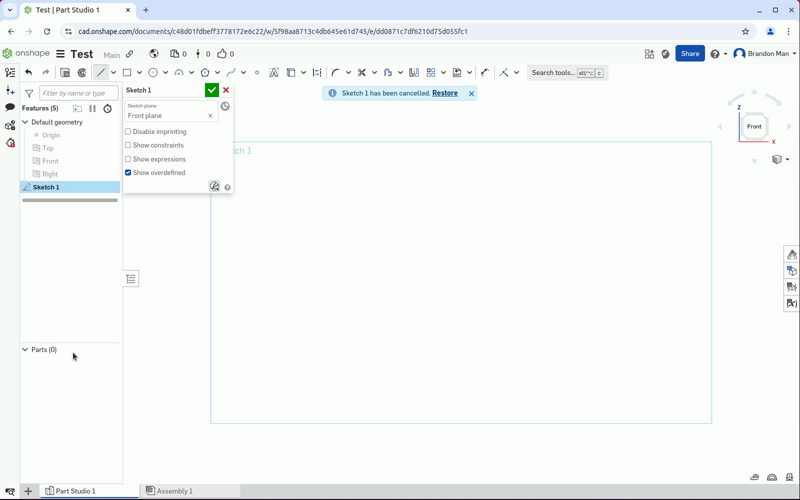
mouse_move(348, 381)
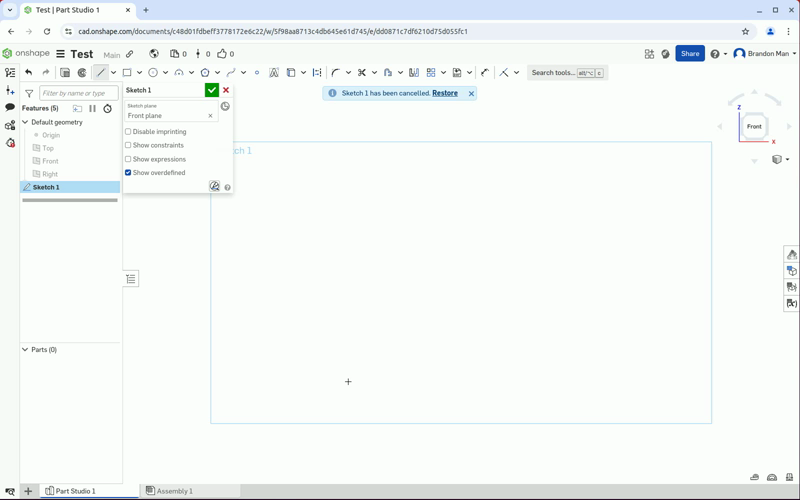
click(348, 381)
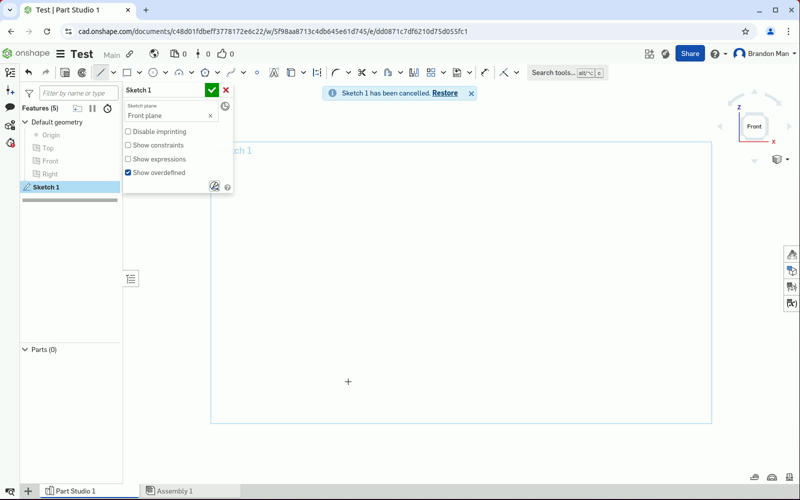
key_up(shift)
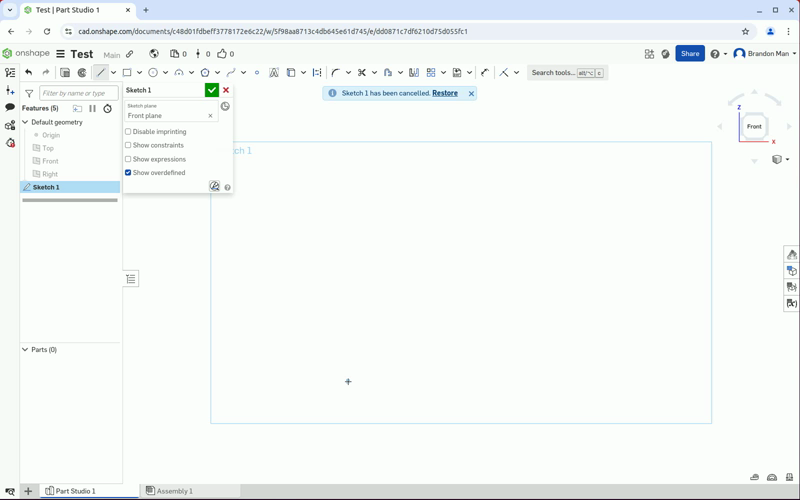
key_down(shift)
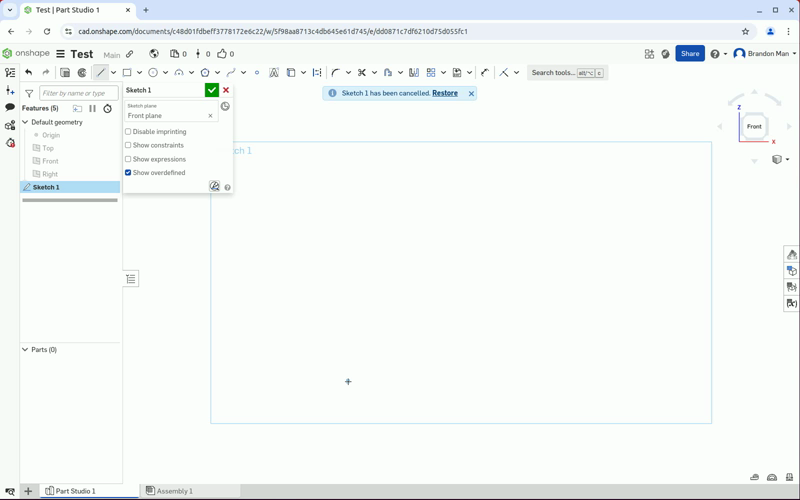
mouse_move(572, 381)
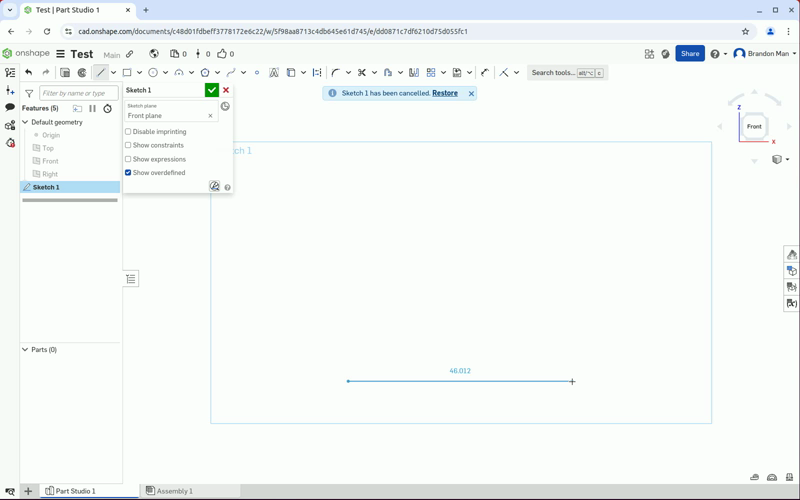
click(572, 381)
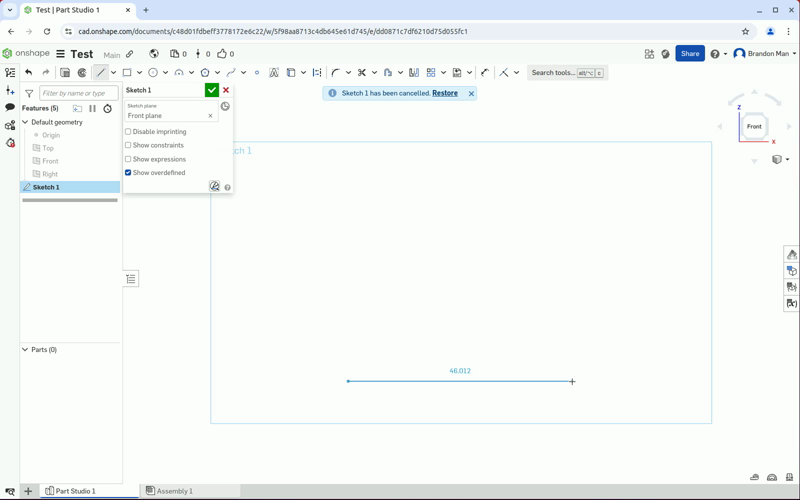
key_up(shift)
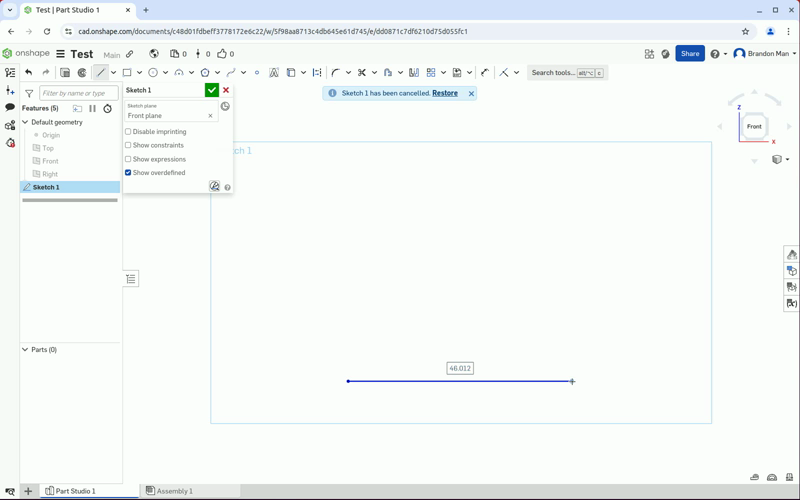
key_down(shift)
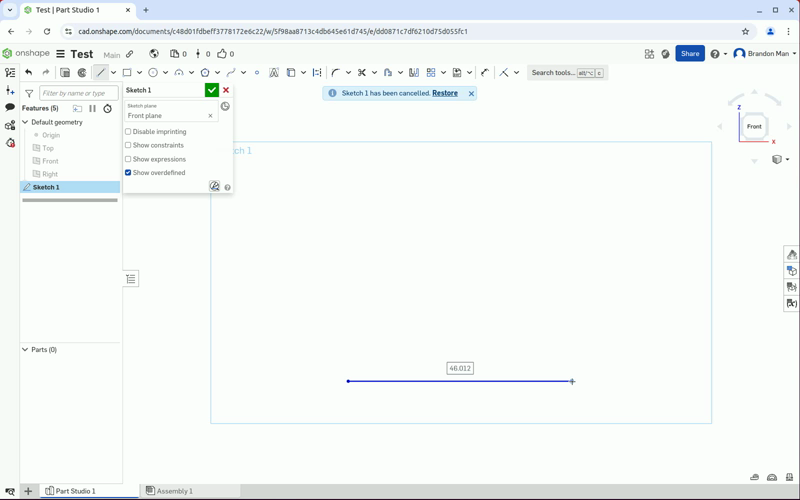
mouse_move(572, 185)
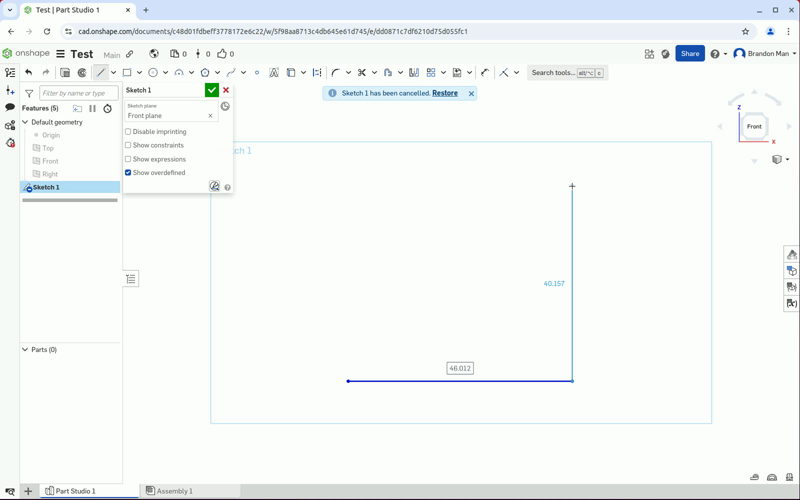
click(572, 185)
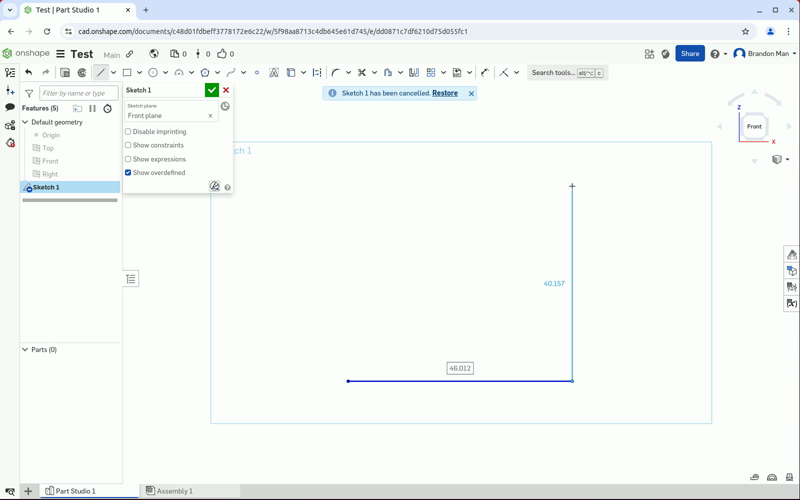
key_up(shift)
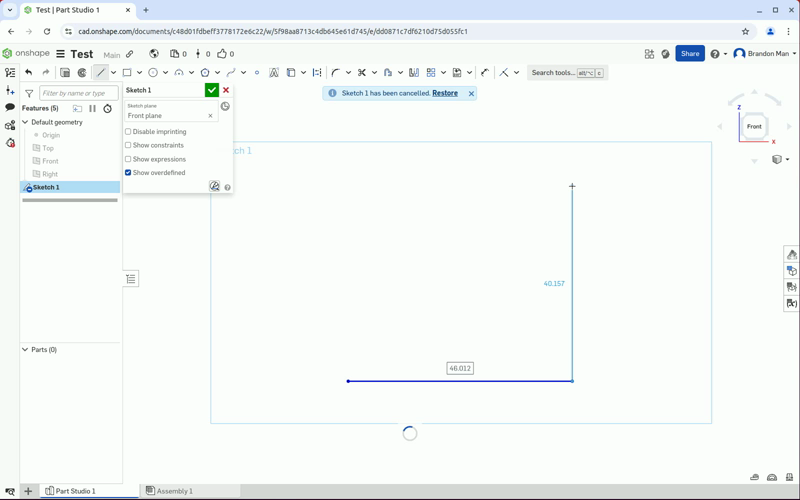
key_down(shift)
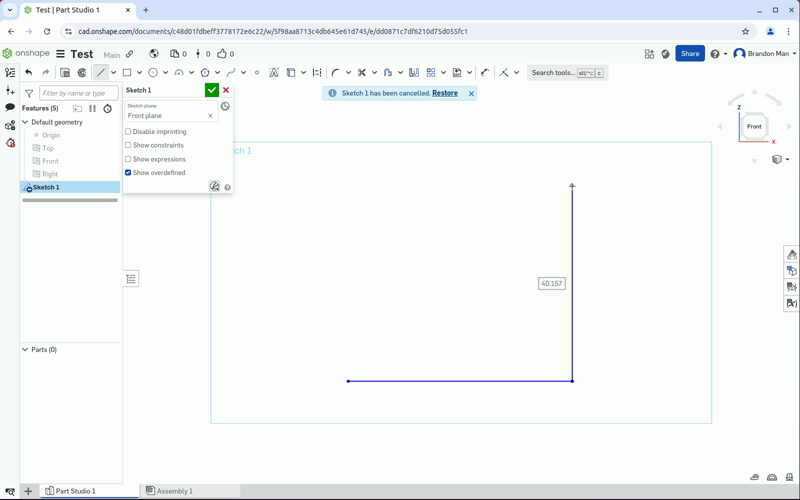
mouse_move(348, 185)
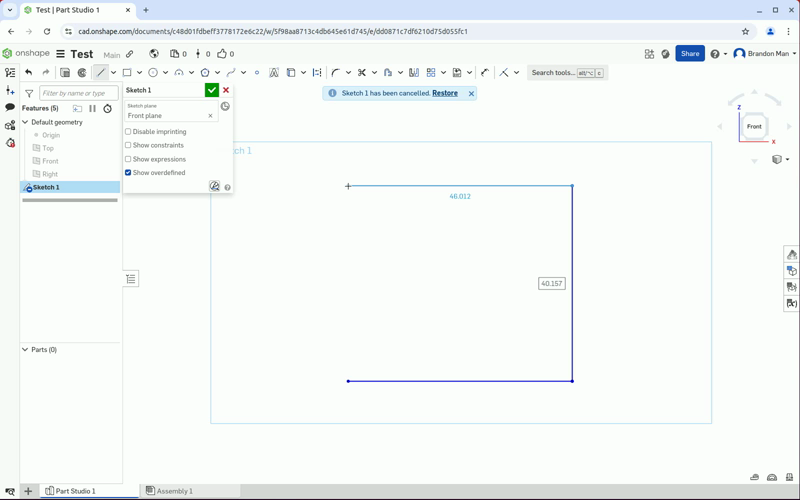
click(348, 185)
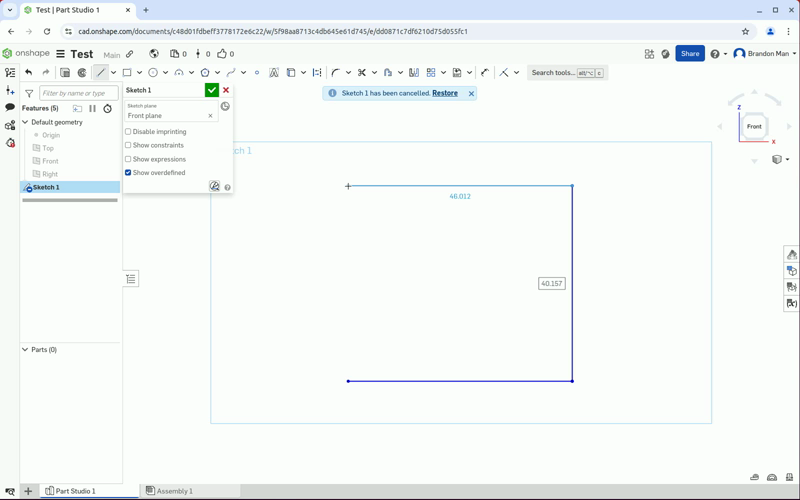
key_up(shift)
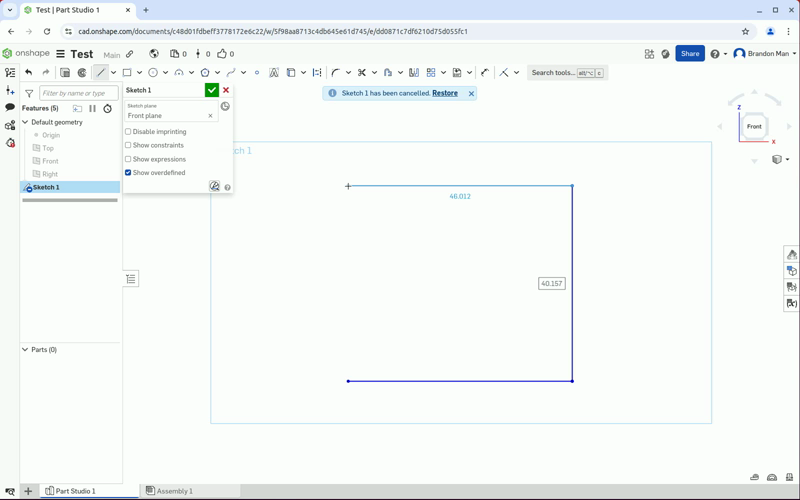
key_down(shift)
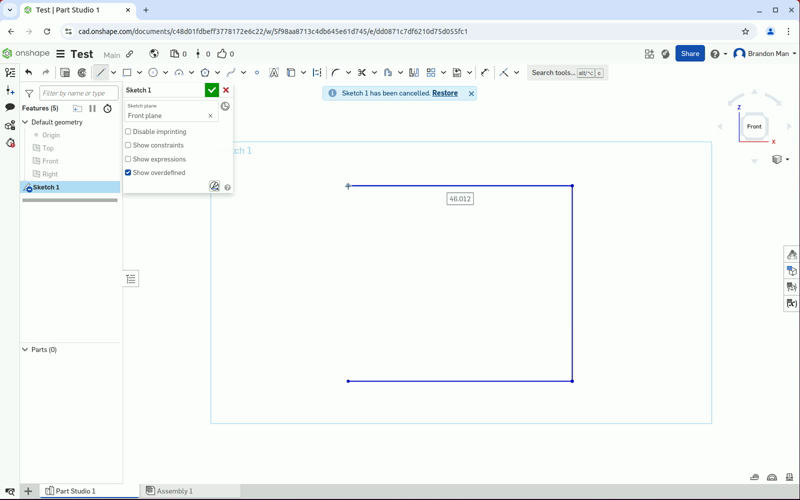
mouse_move(348, 381)
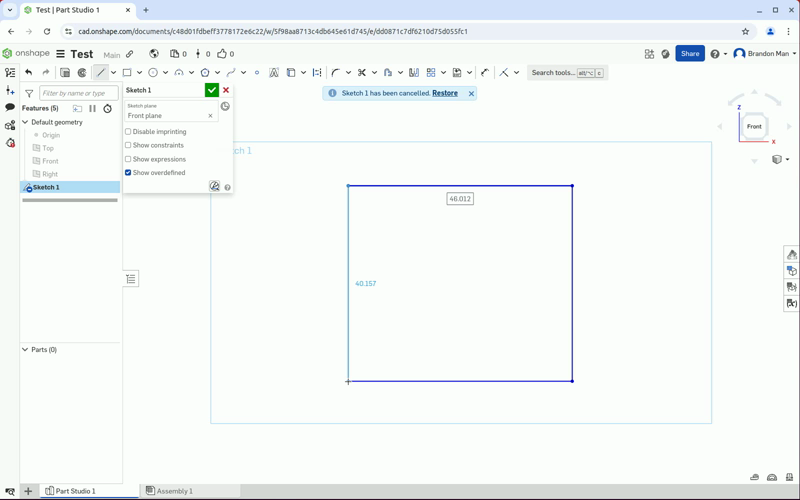
key_up(shift)
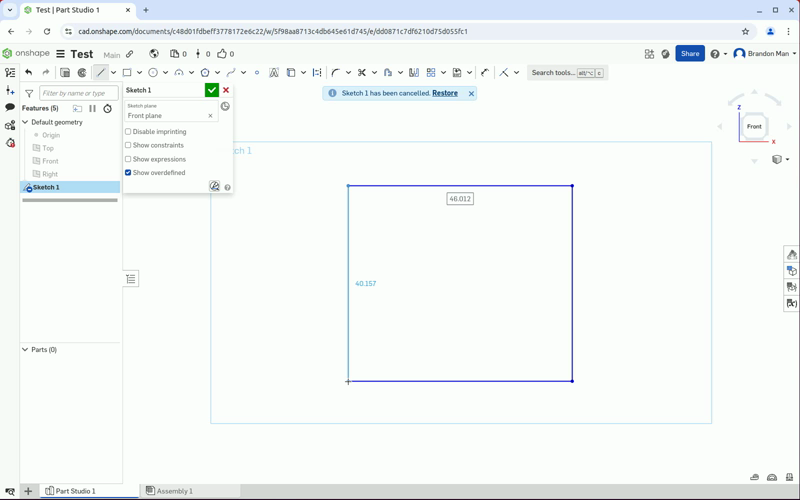
click(348, 381)
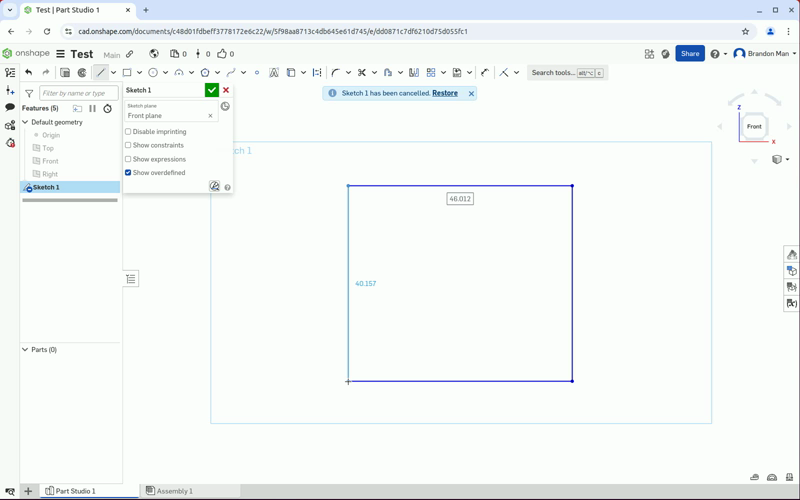
key(esc)
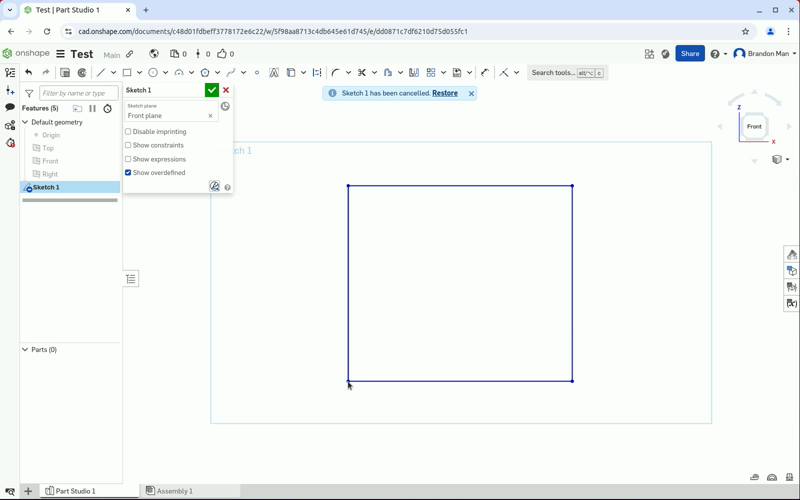
mouse_move(400, 225)
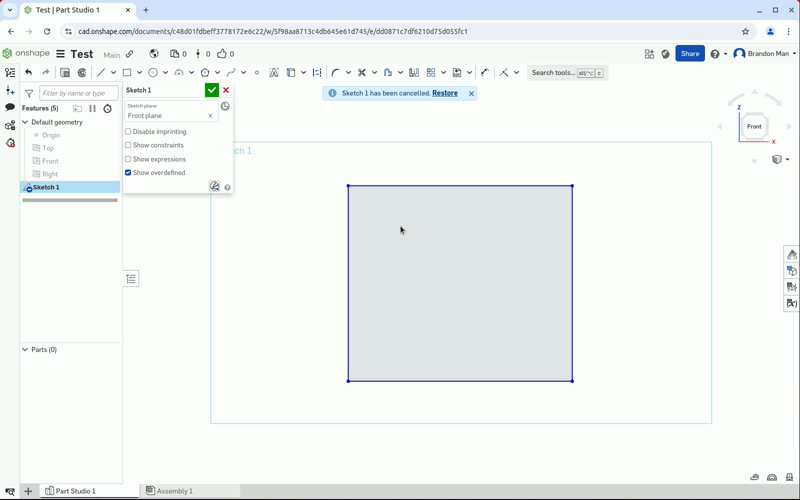
click(400, 225)
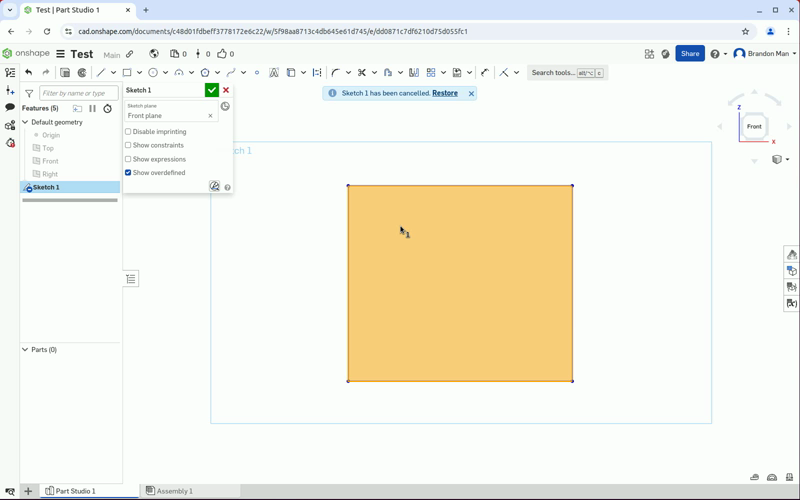
mouse_move(73, 352)
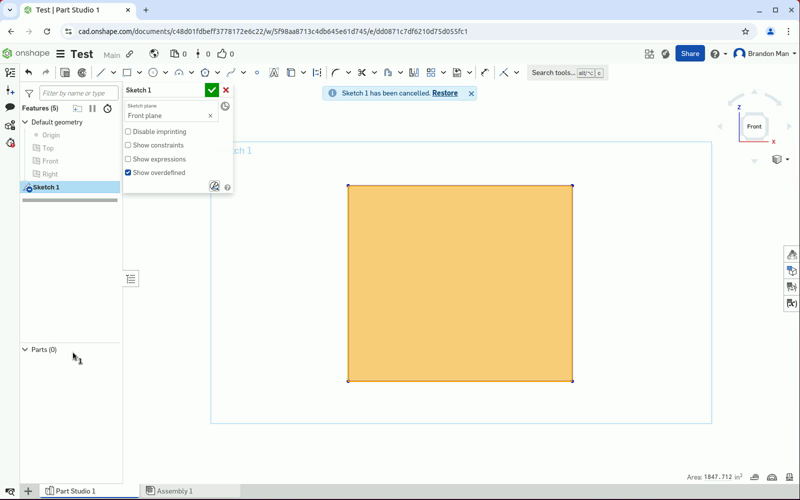
key(shift+y)
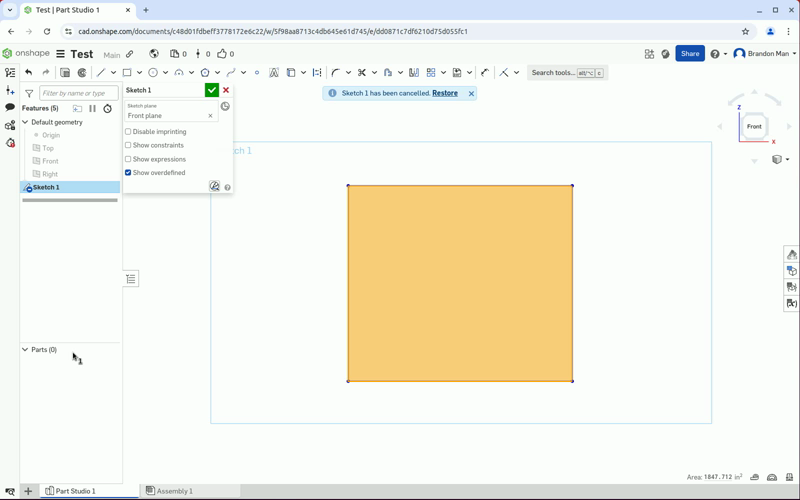
key(shift+e)
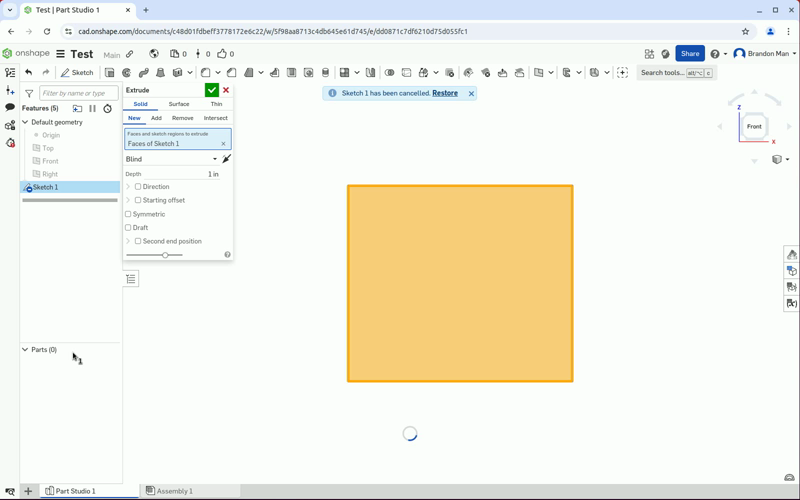
mouse_move(143, 106)
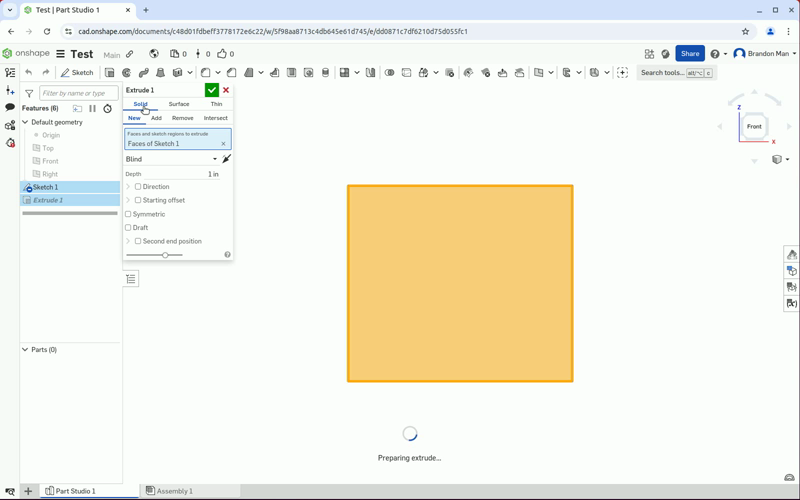
click(143, 106)
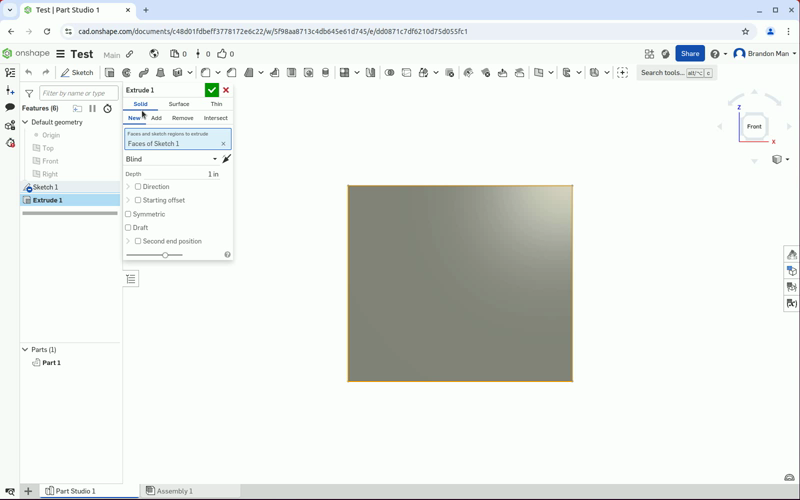
mouse_move(137, 120)
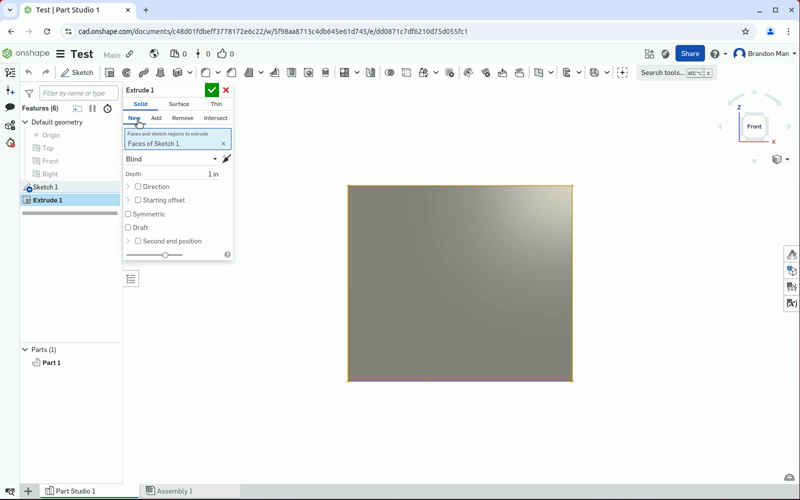
click(137, 120)
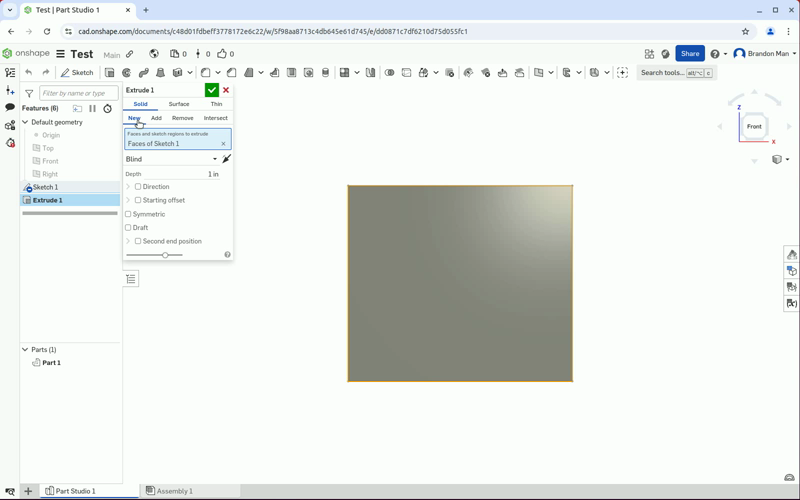
key(tab, 4)
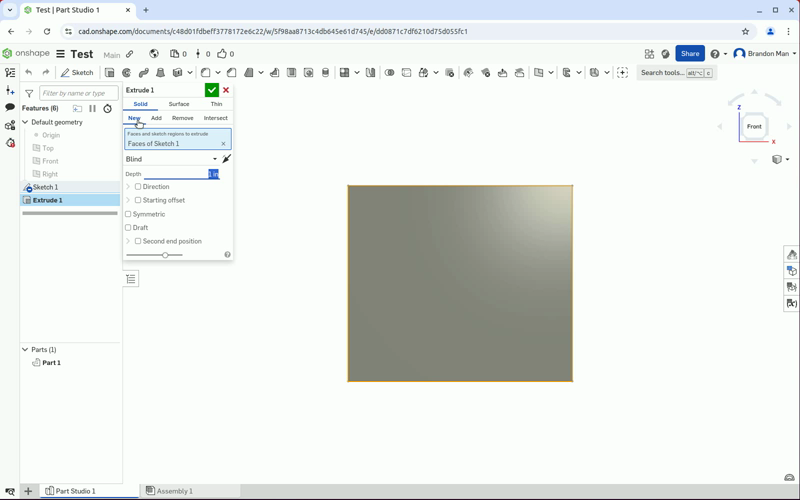
text(11.554)
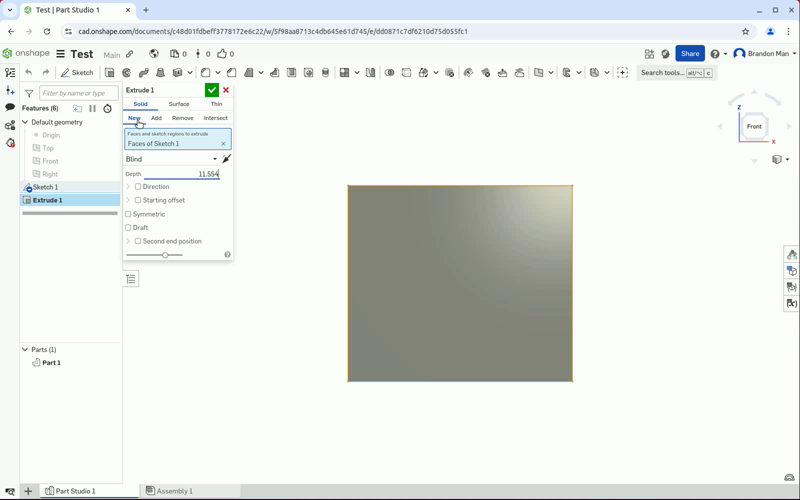
key(enter)
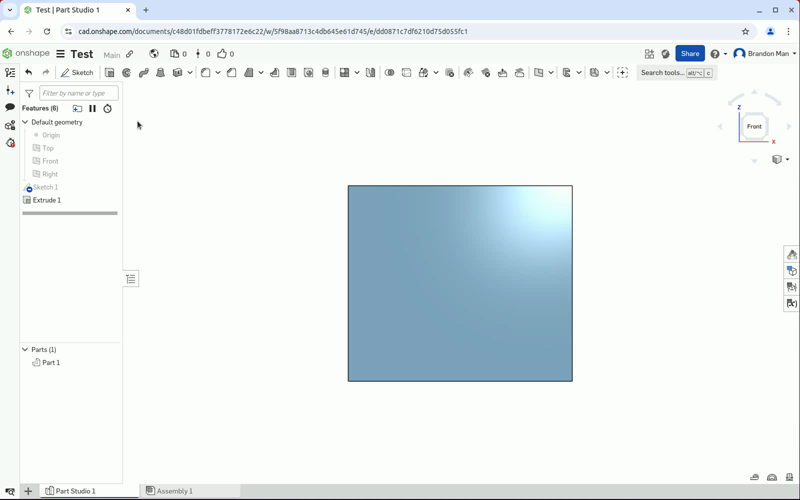
key(shift+h)
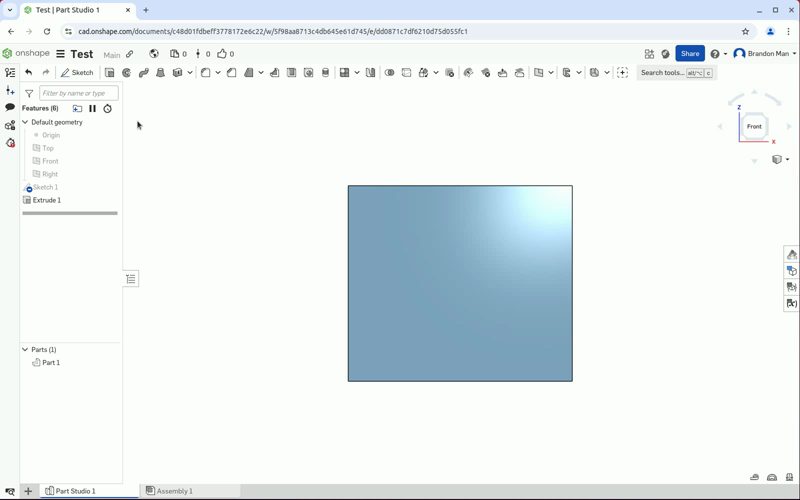
key(shift+h)
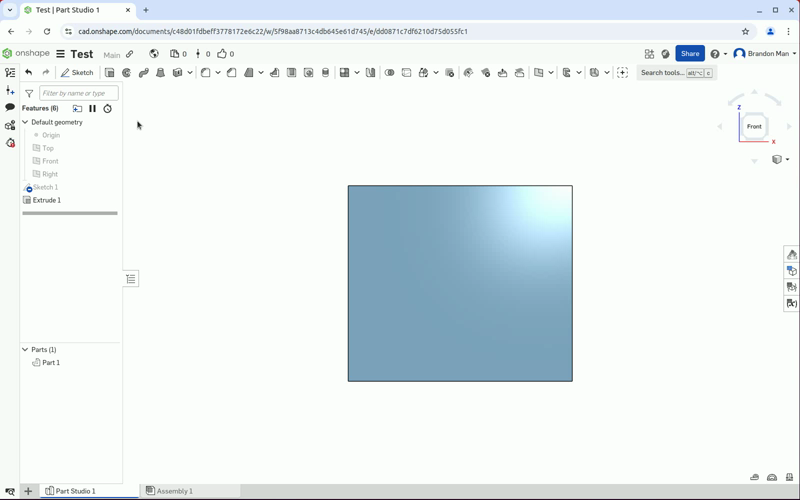
mouse_move(73, 189)
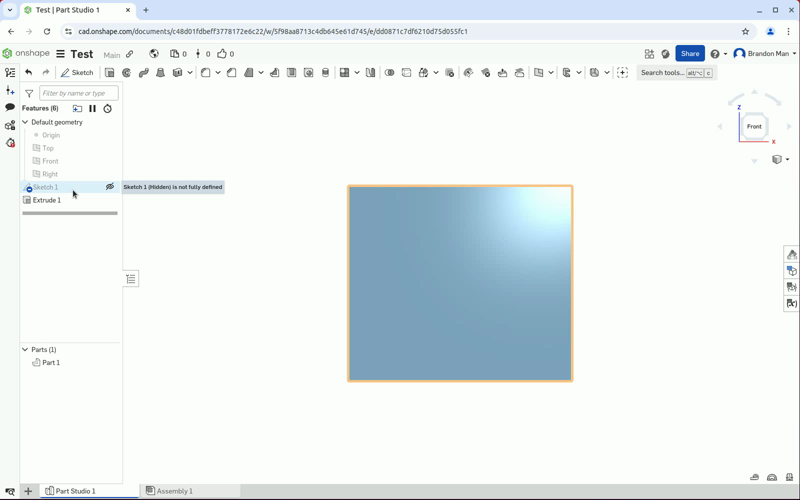
click(73, 189)
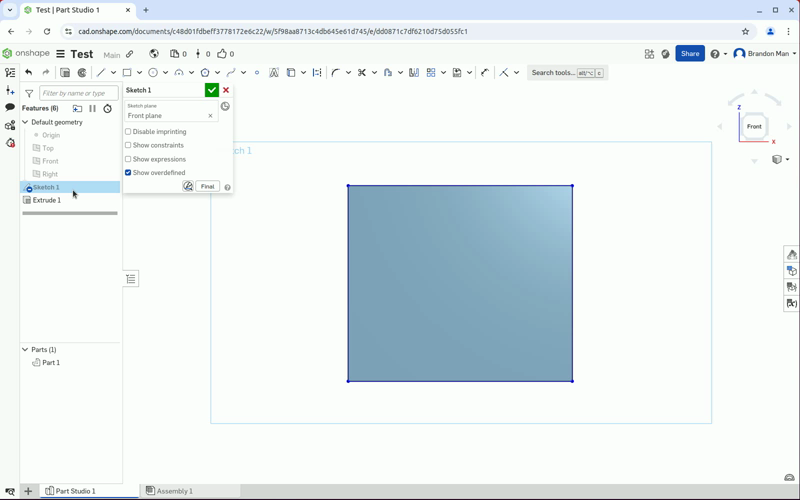
mouse_move(229, 92)
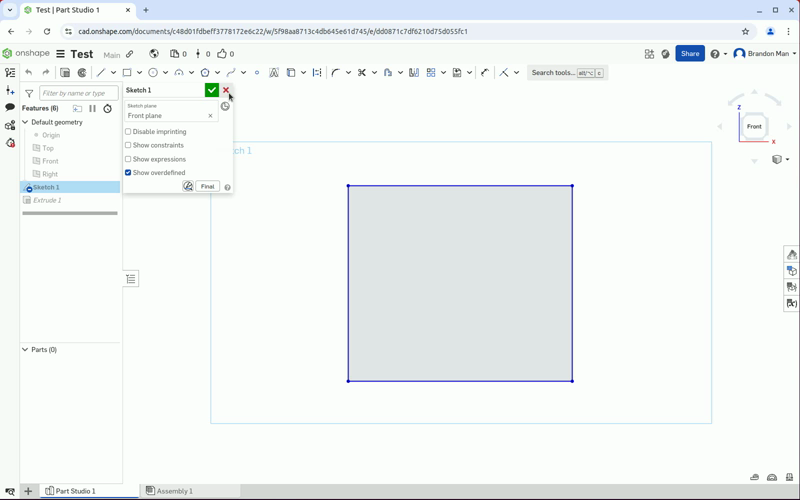
click(229, 92)
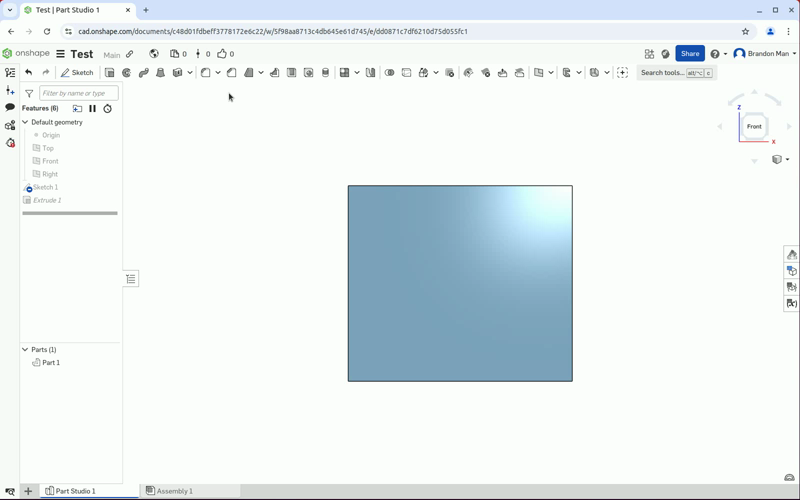
mouse_move(541, 75)
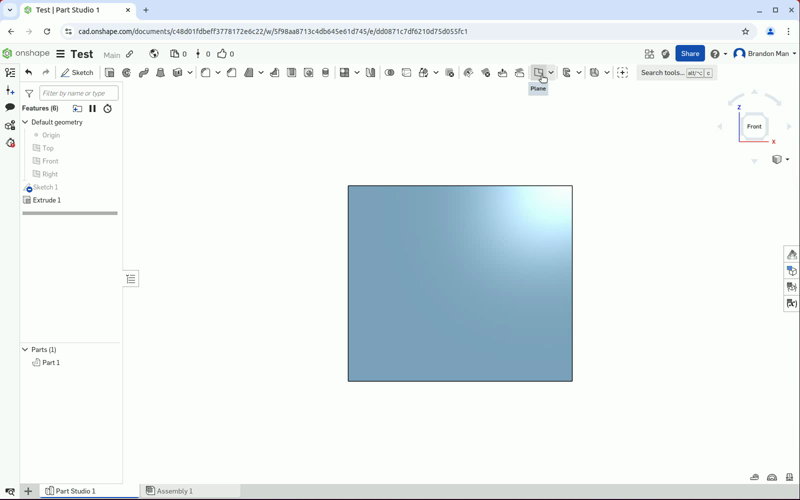
click(541, 75)
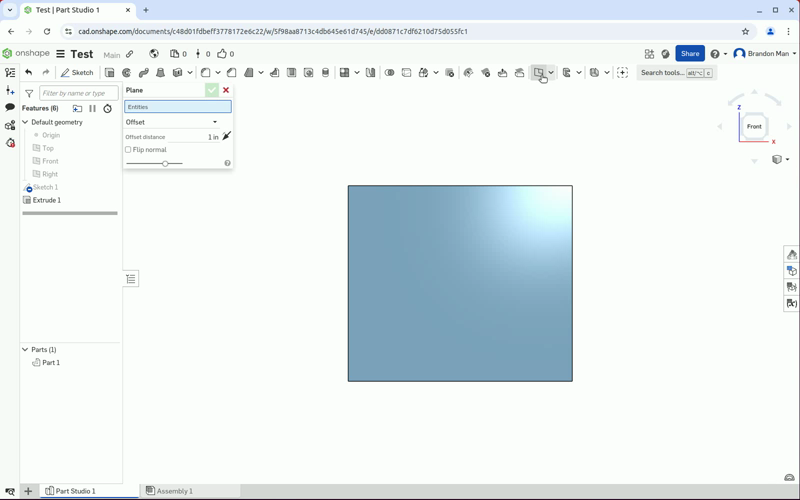
mouse_move(73, 163)
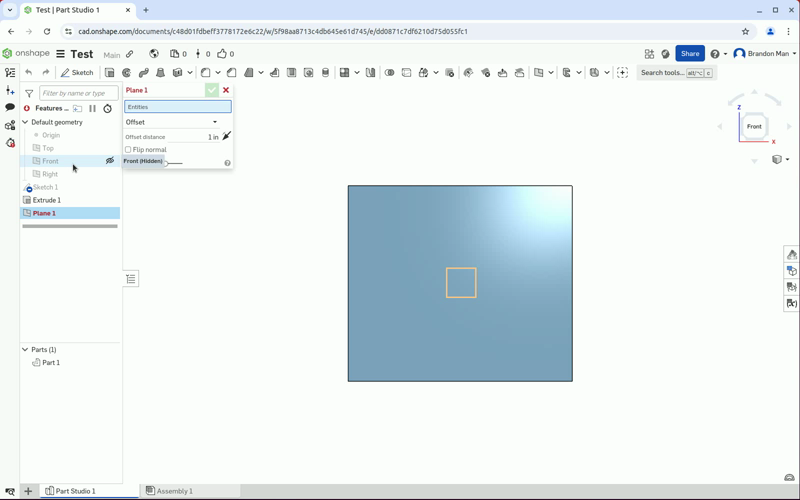
click(73, 163)
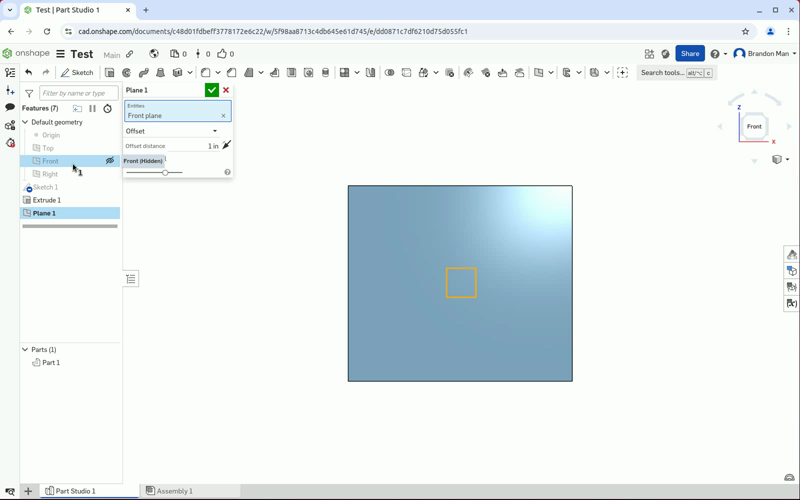
key(tab, 2)
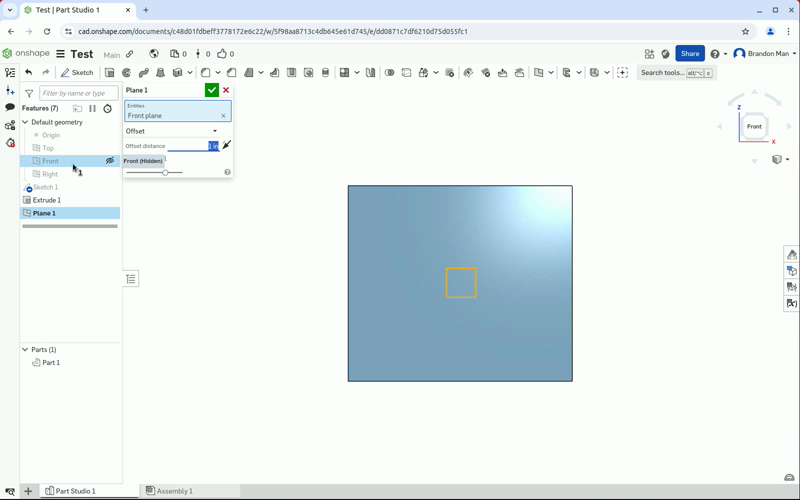
text(11.554)
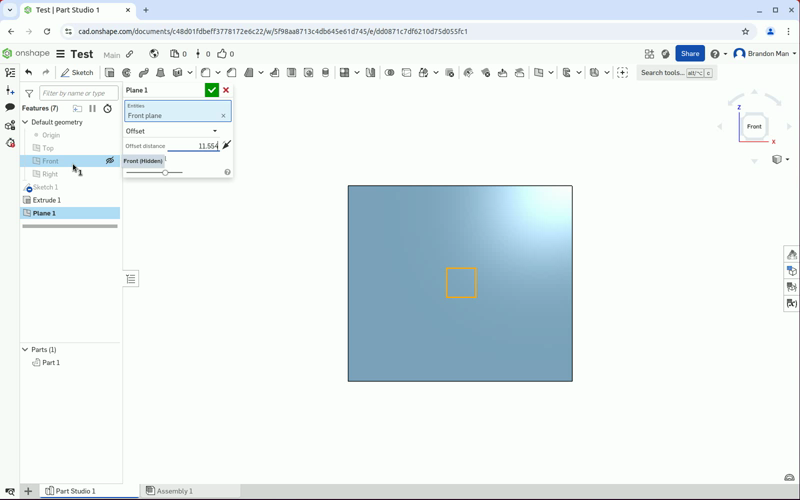
key(enter, 2)
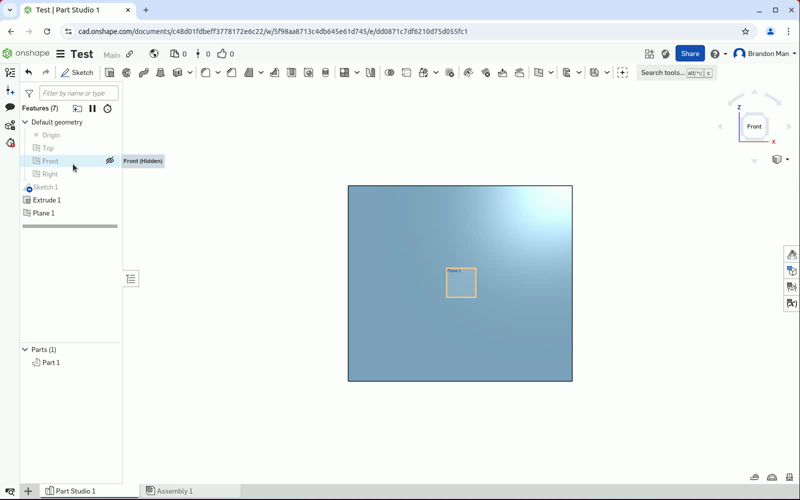
key(shift+s)
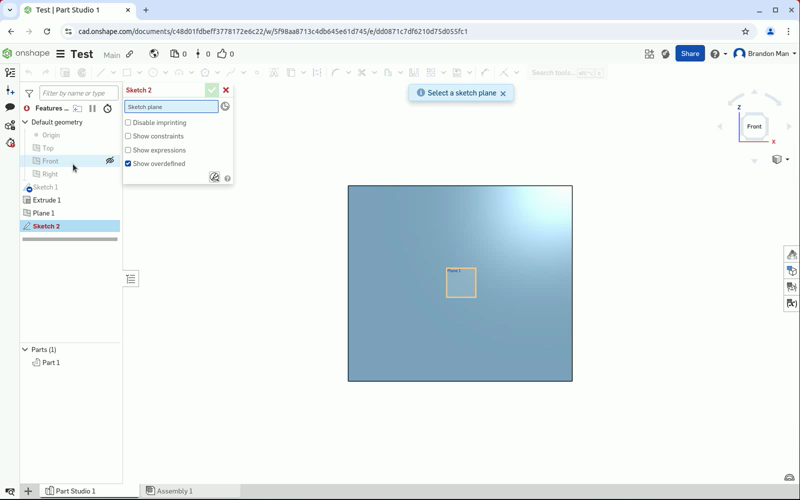
mouse_move(73, 215)
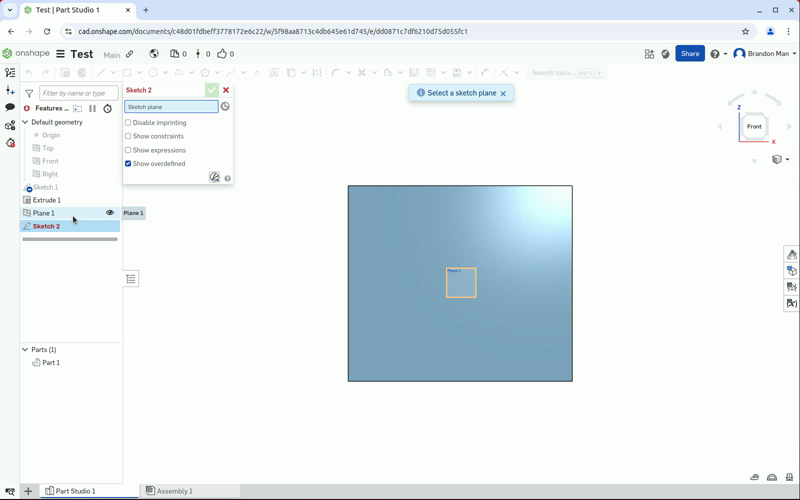
click(73, 215)
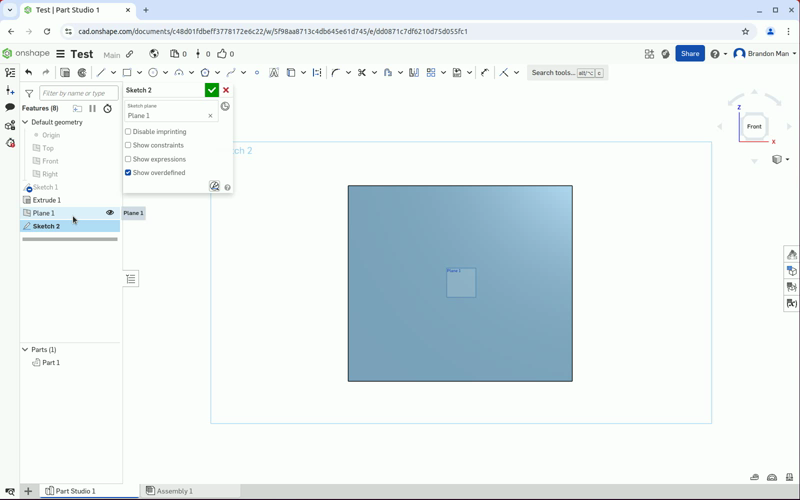
mouse_move(73, 352)
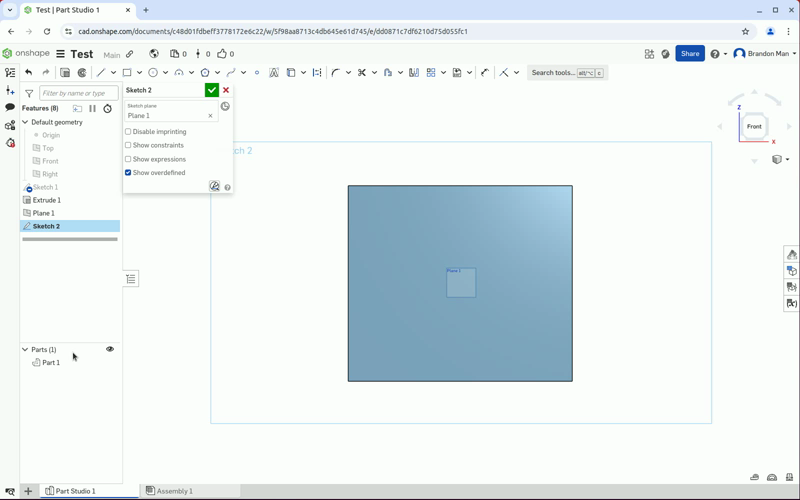
key(y)
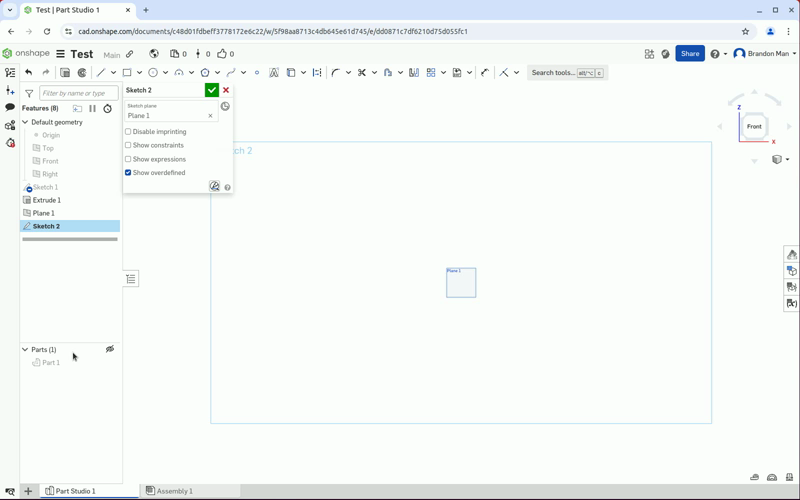
key(l)
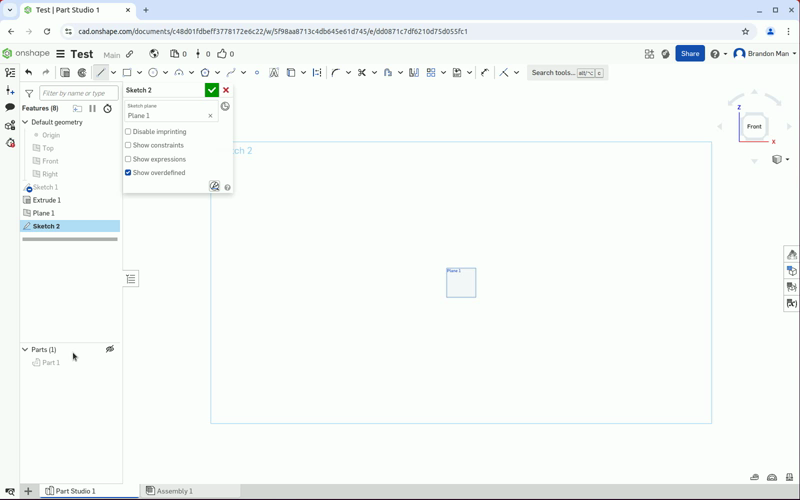
key_down(shift)
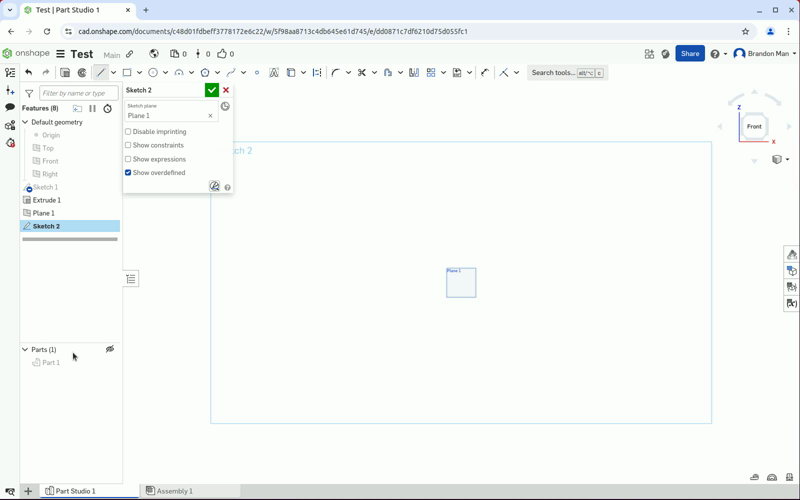
mouse_move(348, 353)
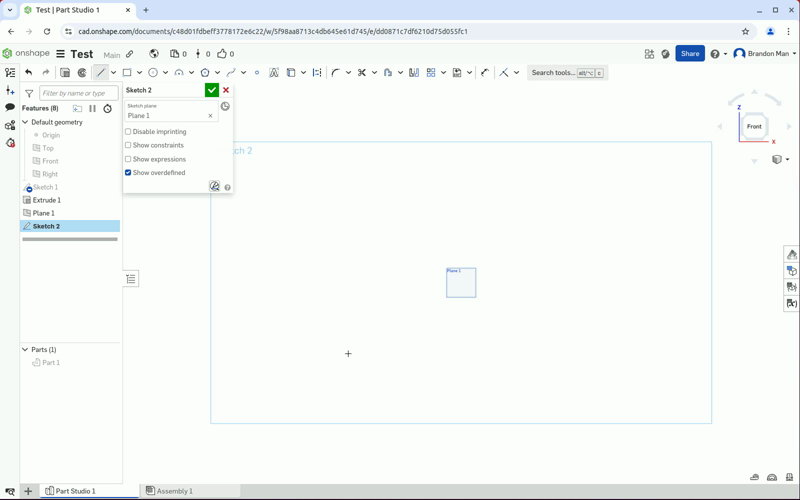
click(348, 353)
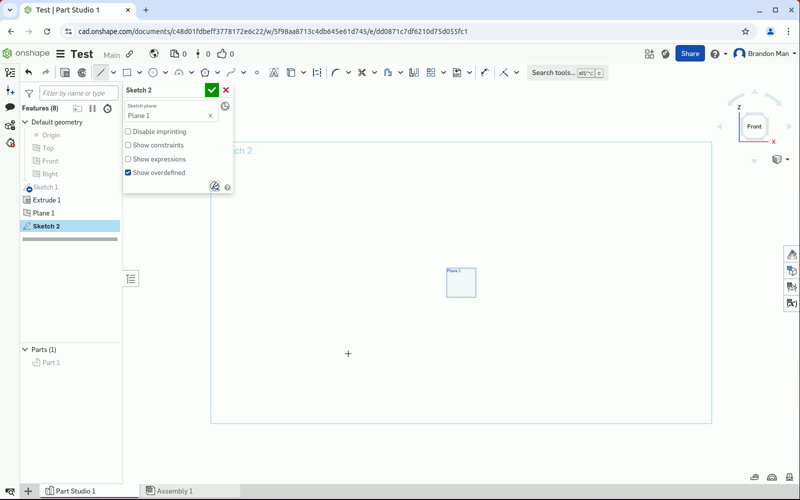
key_up(shift)
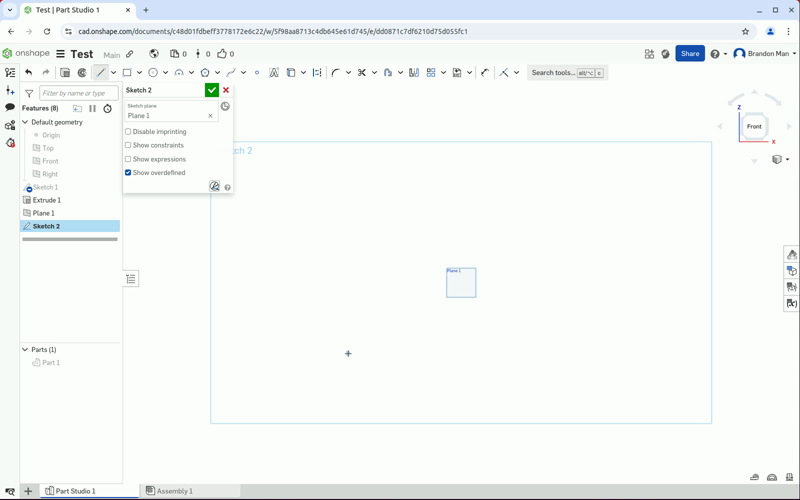
key_down(shift)
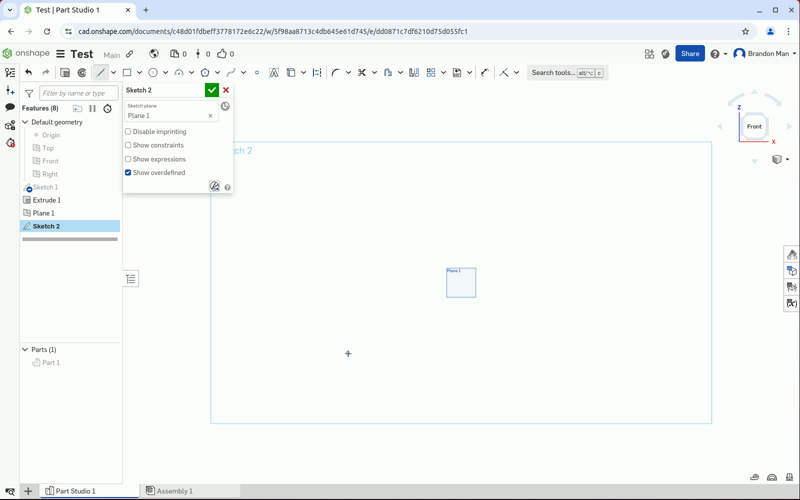
mouse_move(572, 353)
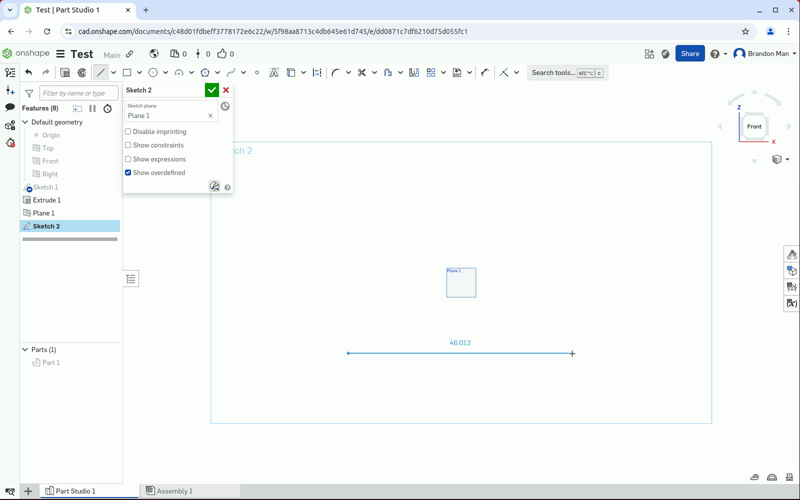
click(572, 353)
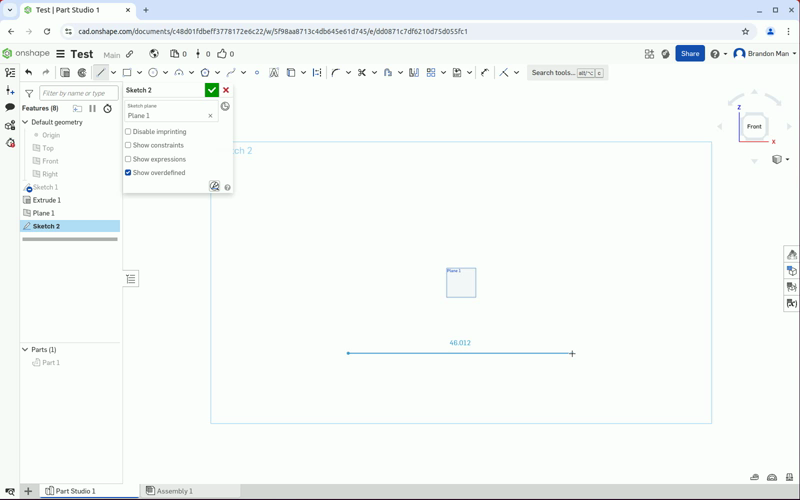
key_up(shift)
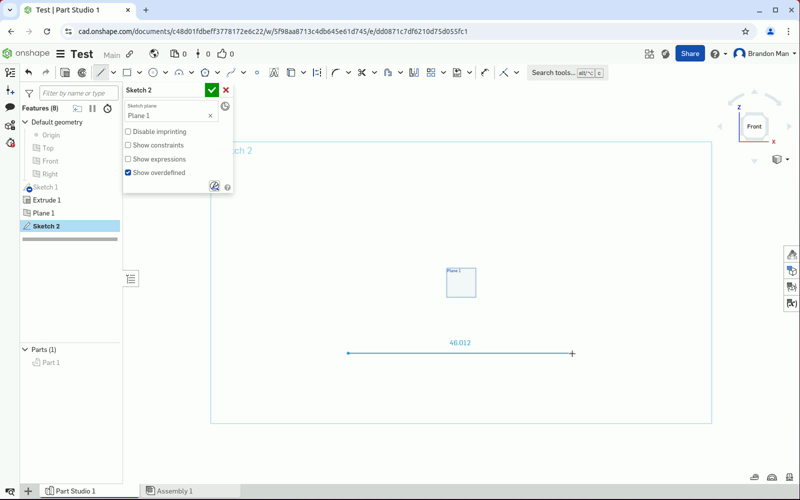
key_down(shift)
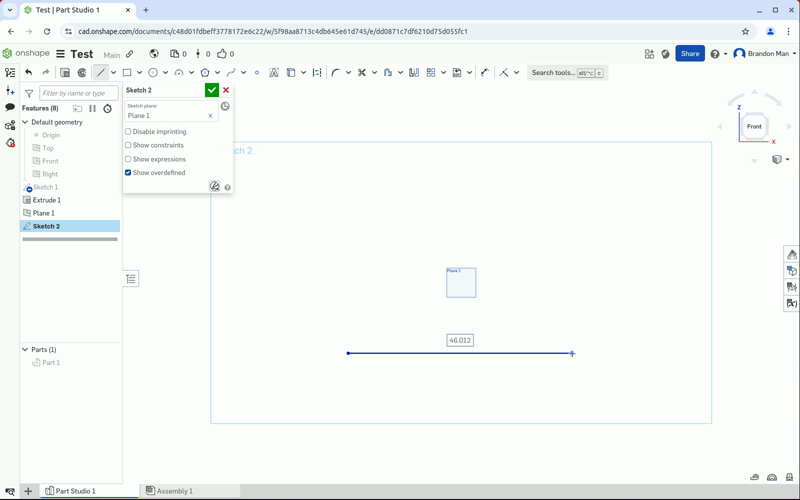
mouse_move(572, 186)
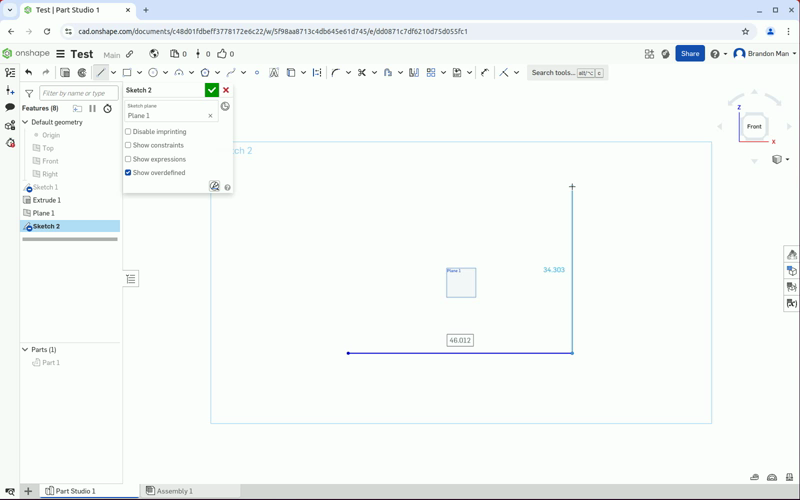
click(572, 186)
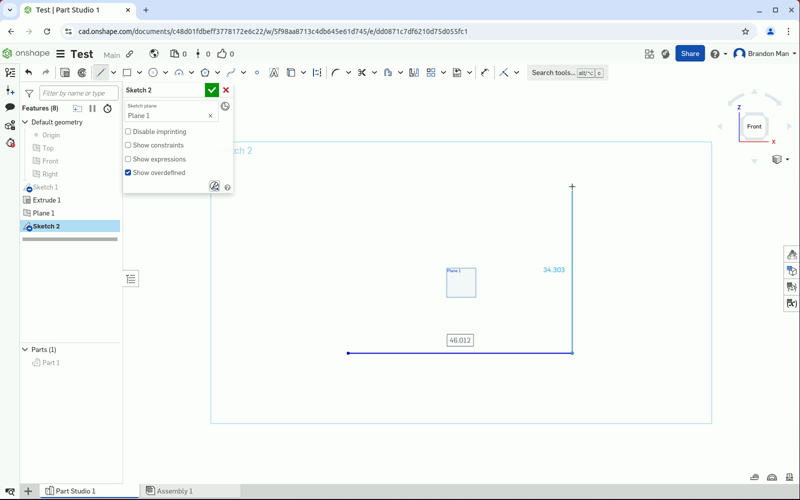
key_up(shift)
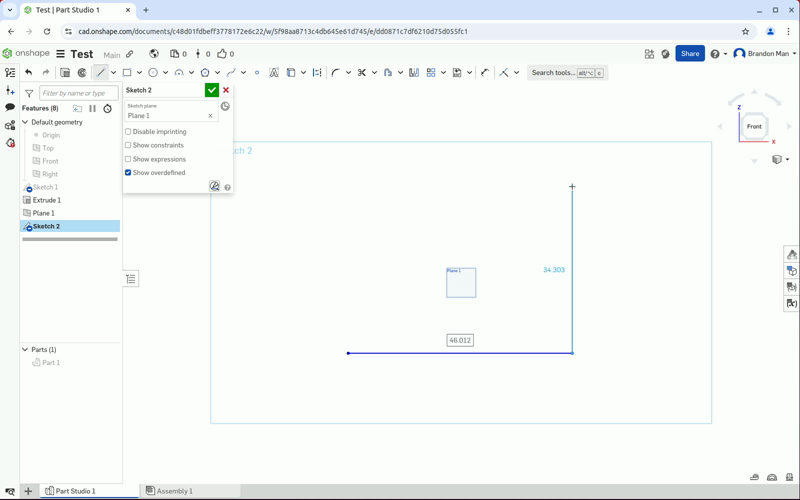
key_down(shift)
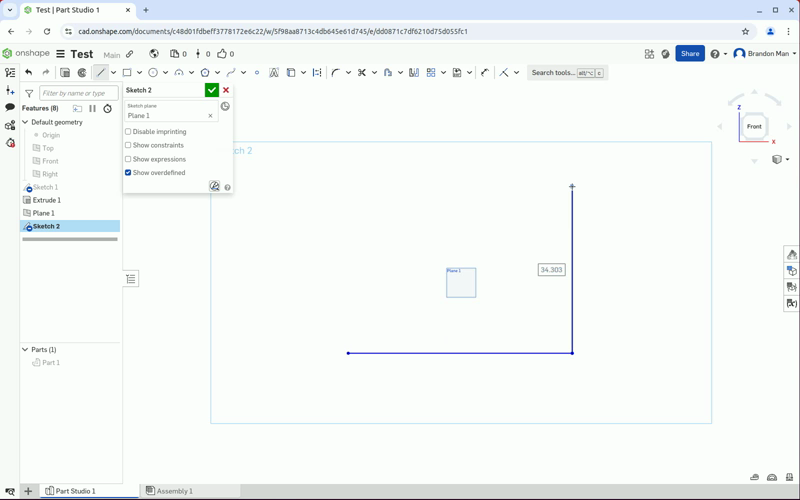
mouse_move(348, 186)
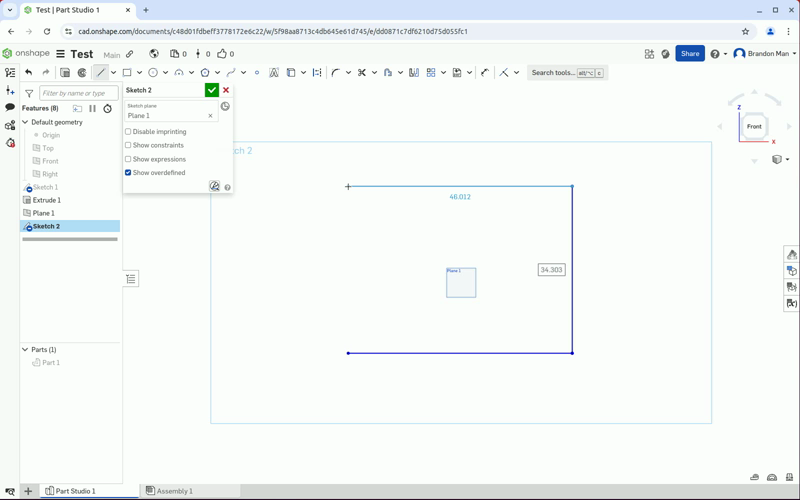
click(348, 186)
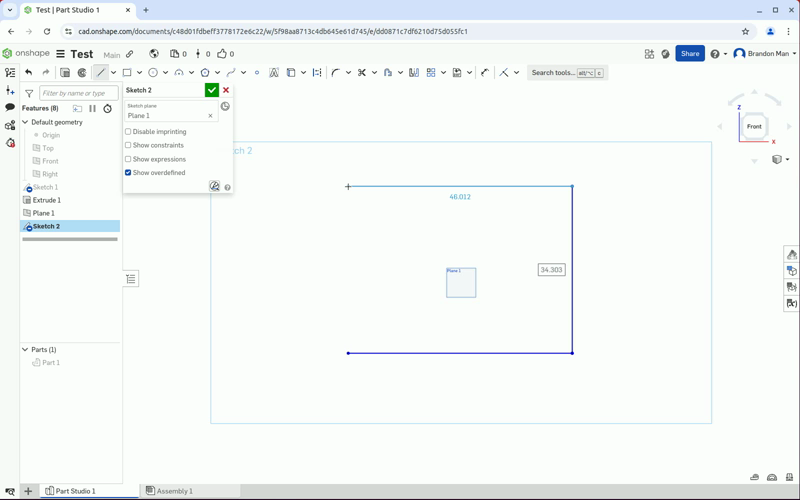
key_up(shift)
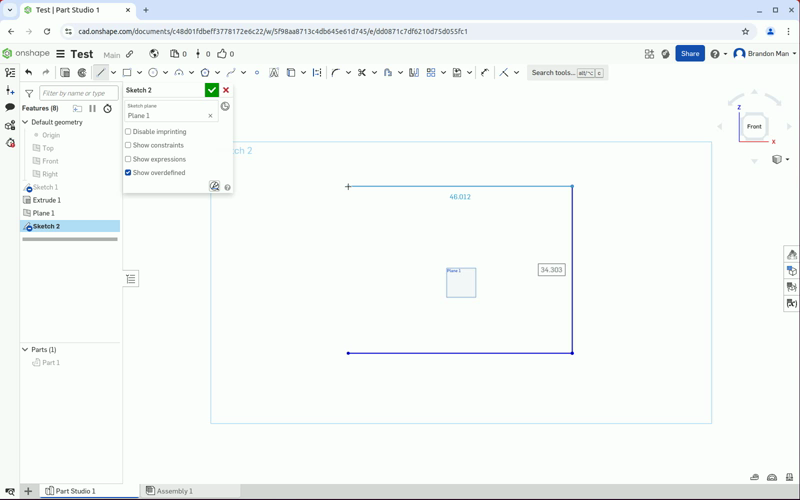
key_down(shift)
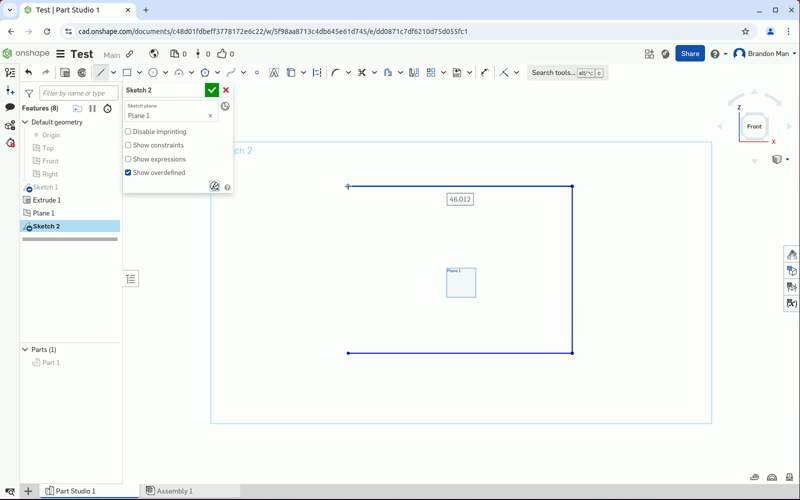
mouse_move(348, 353)
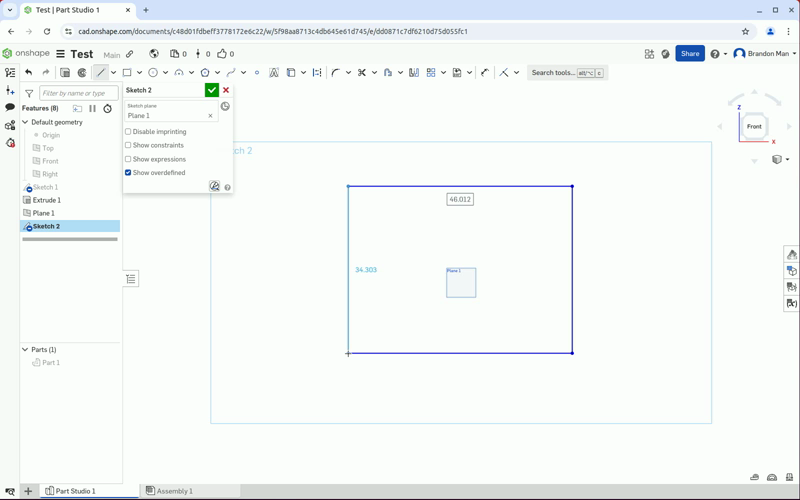
key_up(shift)
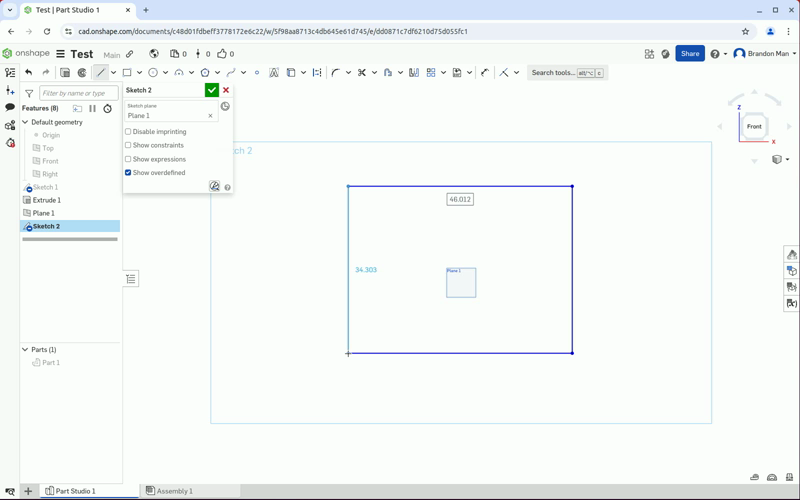
click(348, 353)
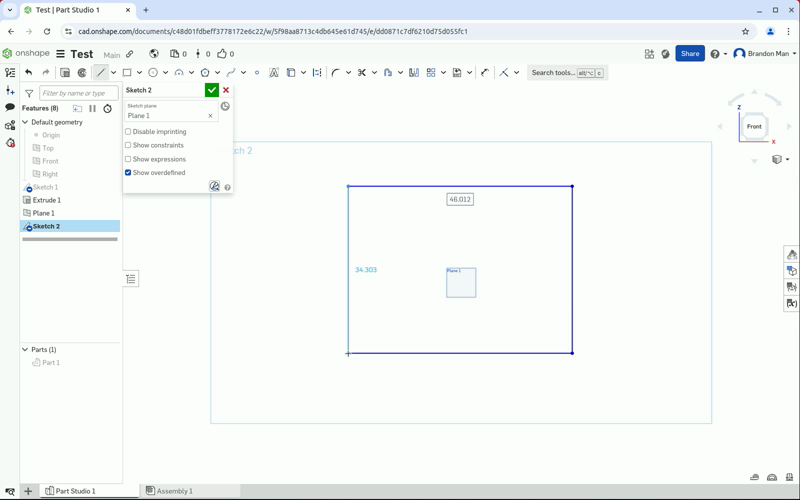
key(esc)
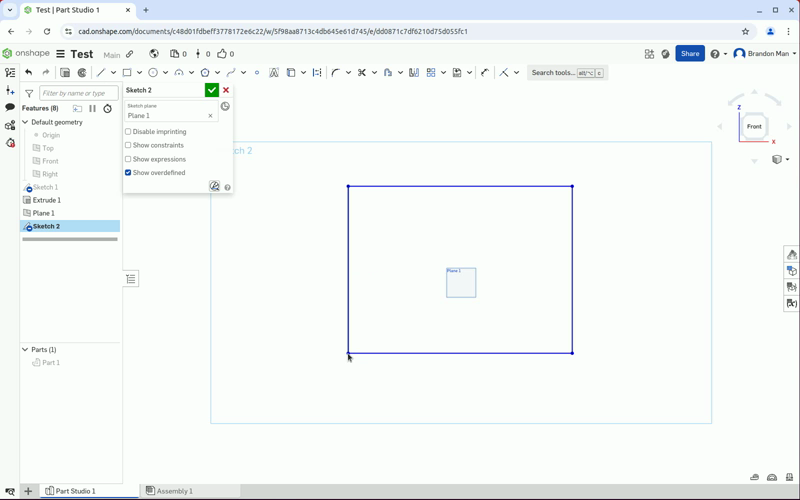
mouse_move(496, 240)
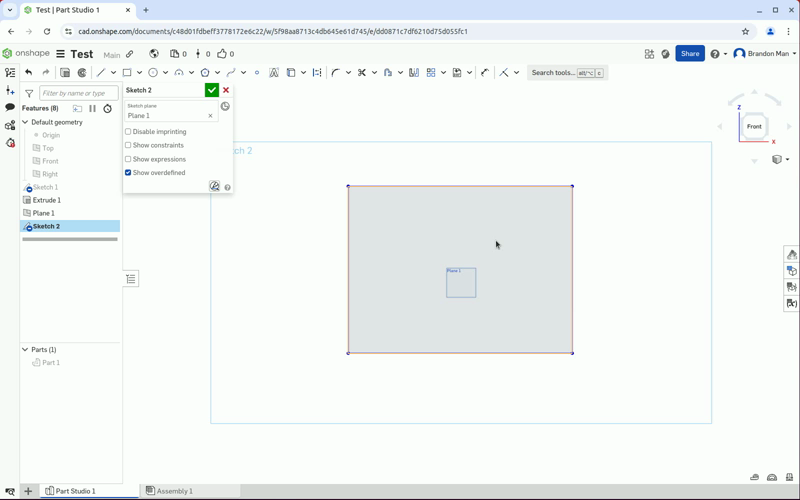
click(496, 240)
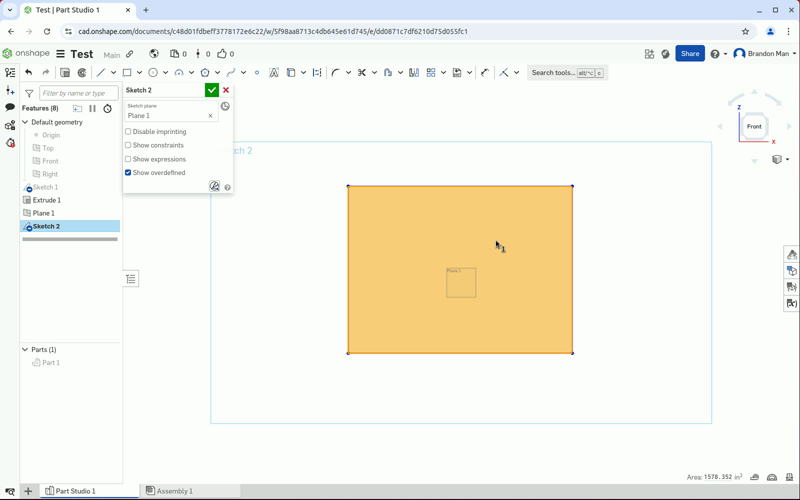
mouse_move(73, 352)
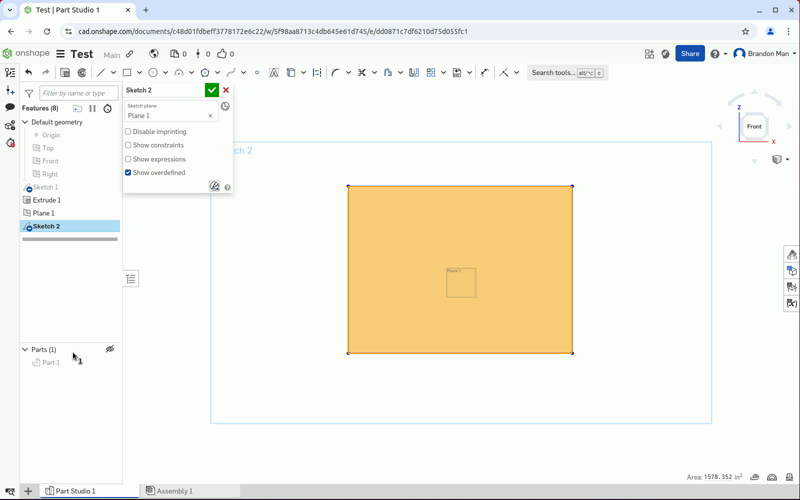
key(shift+y)
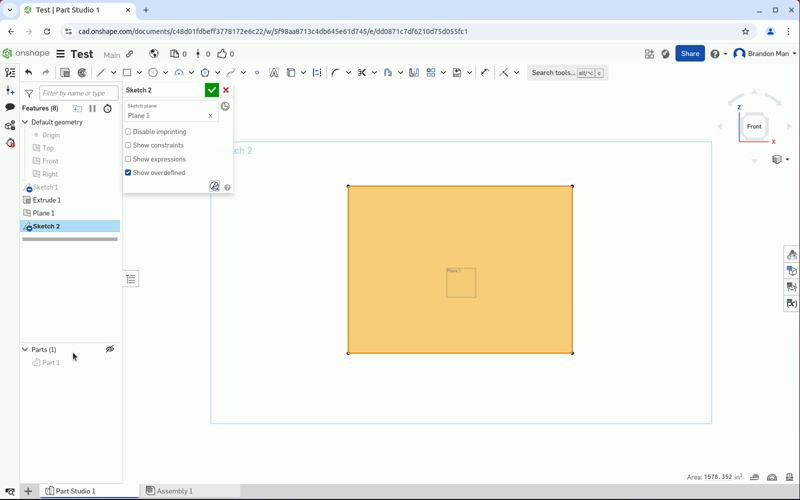
key(shift+e)
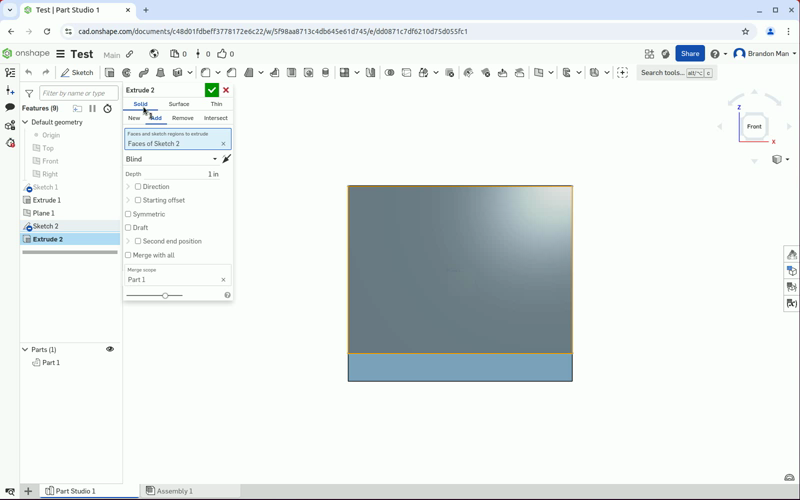
mouse_move(143, 106)
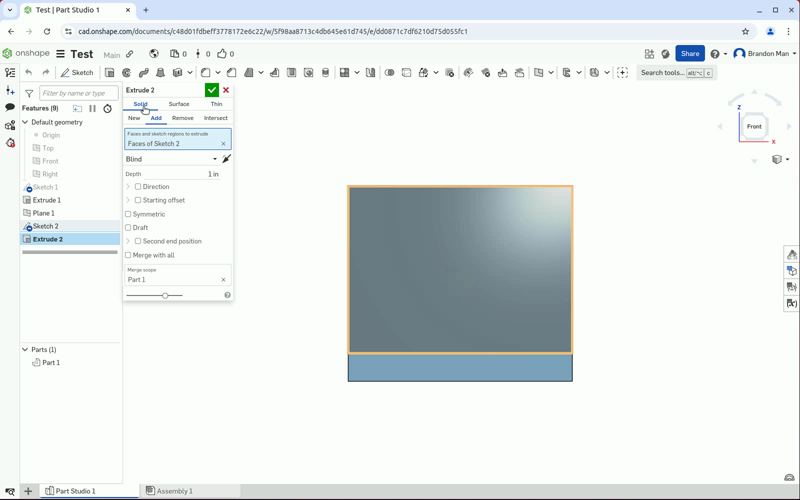
click(143, 106)
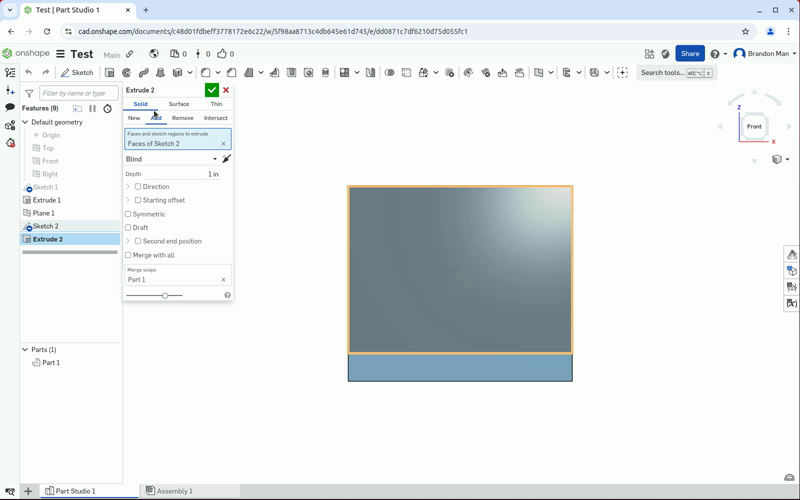
mouse_move(186, 120)
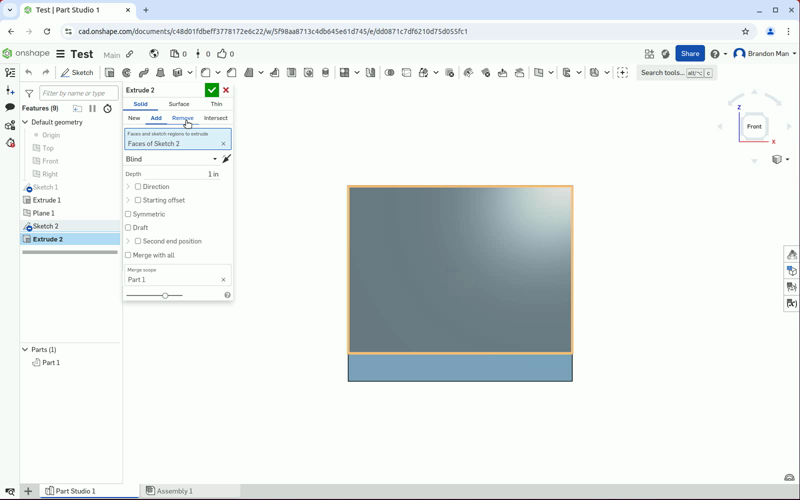
click(186, 120)
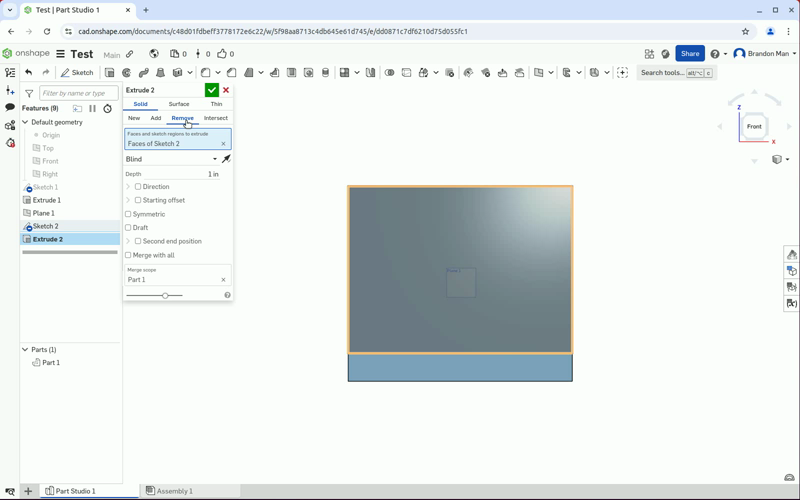
key(tab, 4)
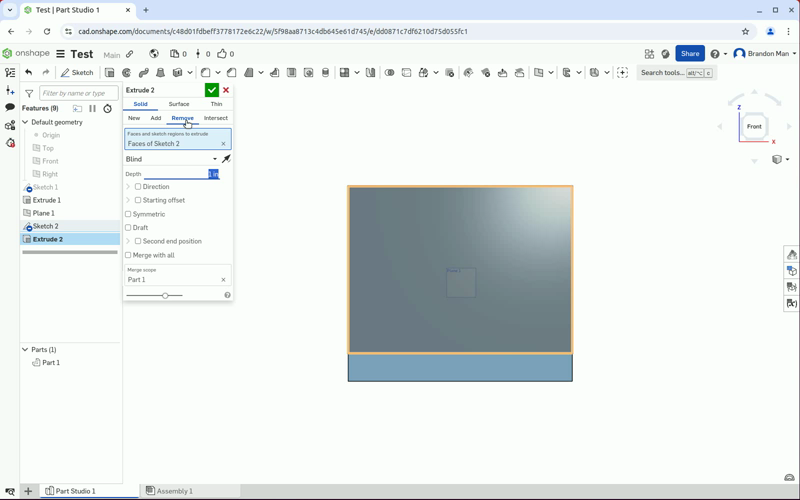
text(5.777)
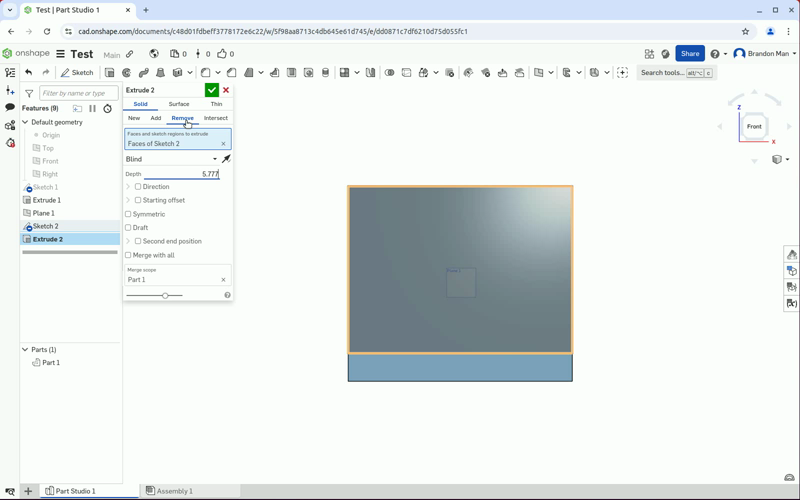
key(tab, 6)
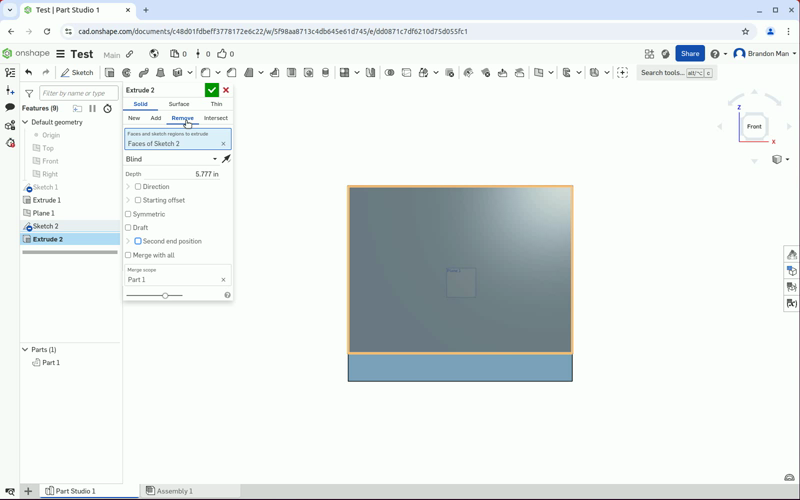
key(space)
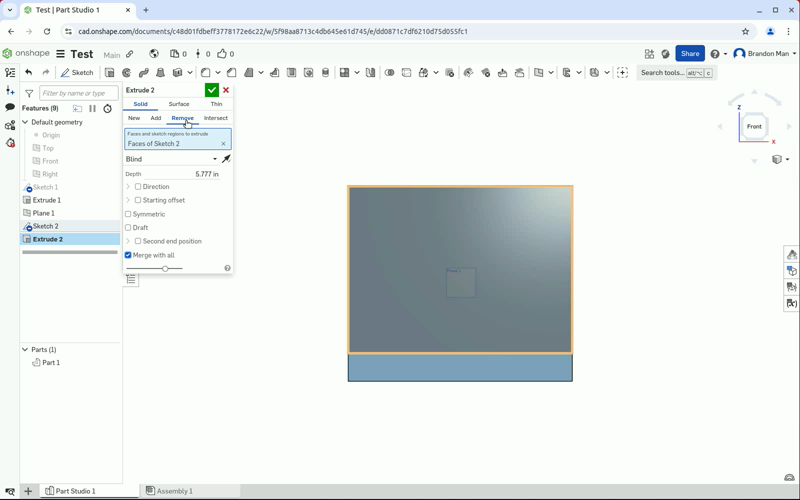
key(enter)
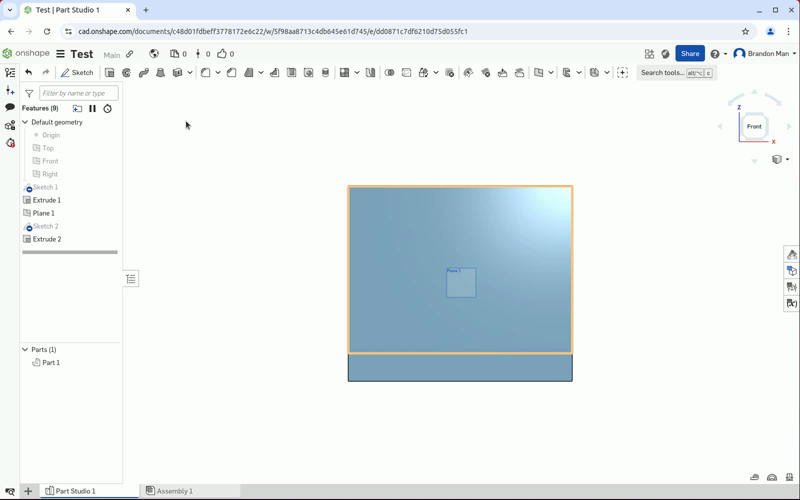
key(shift+h)
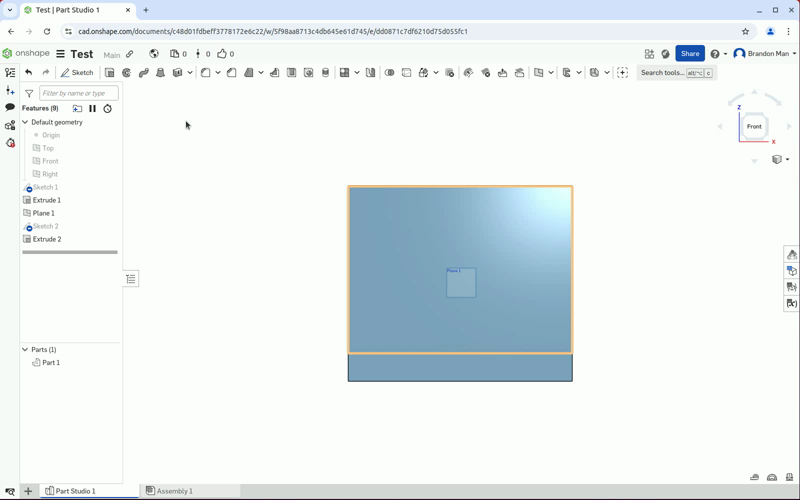
key(shift+h)
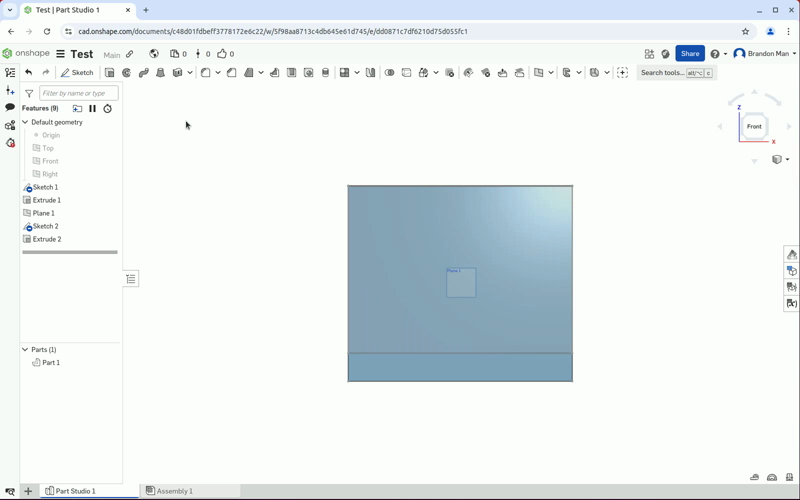
key(shift+7)
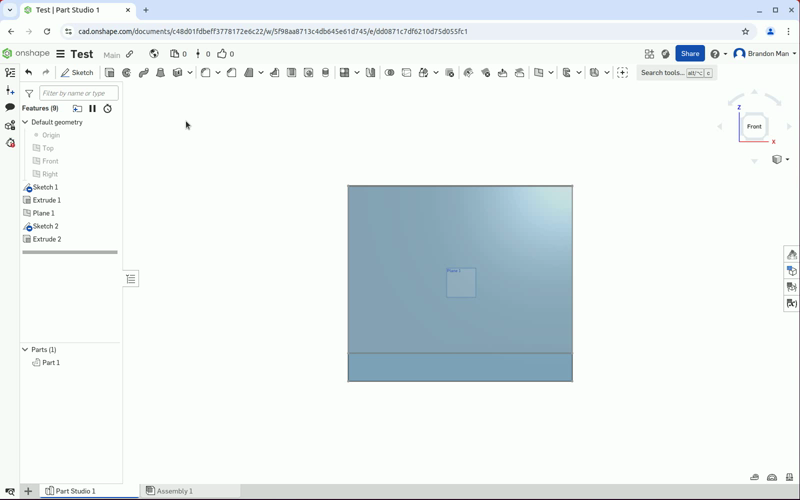
key(left, 2)
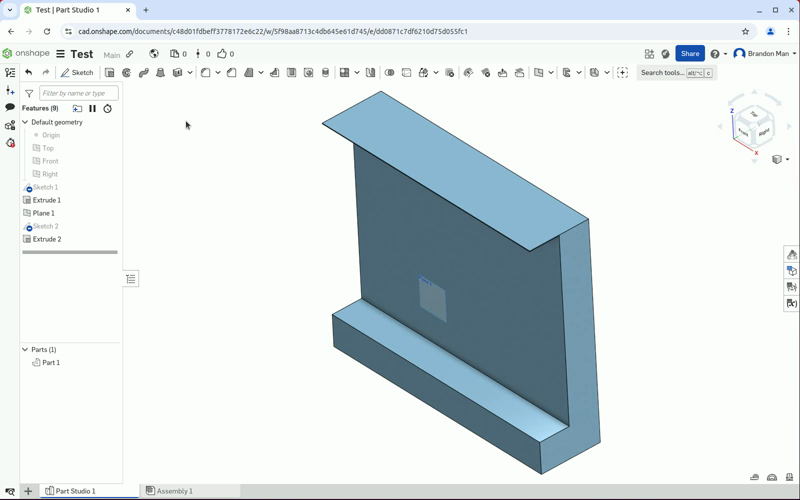
key(down, 2)
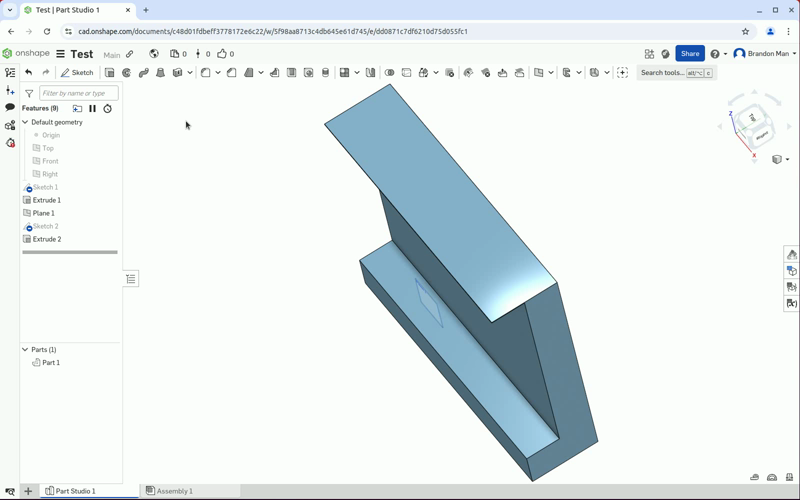
key(up, 2)
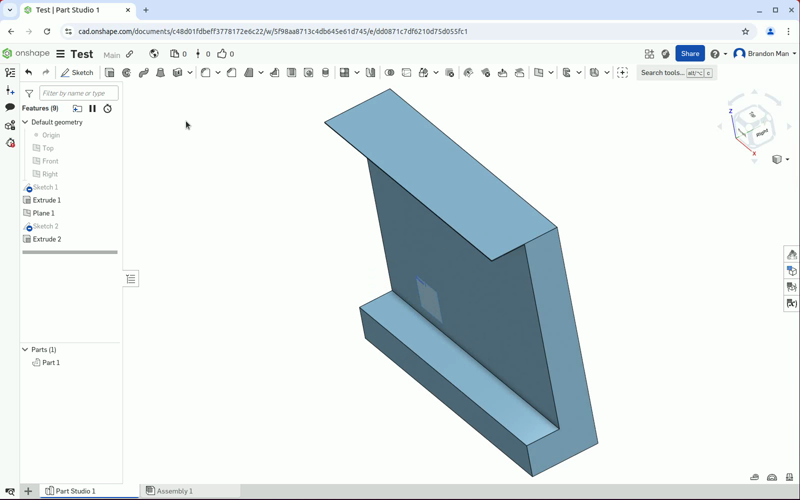
key(right, 2)
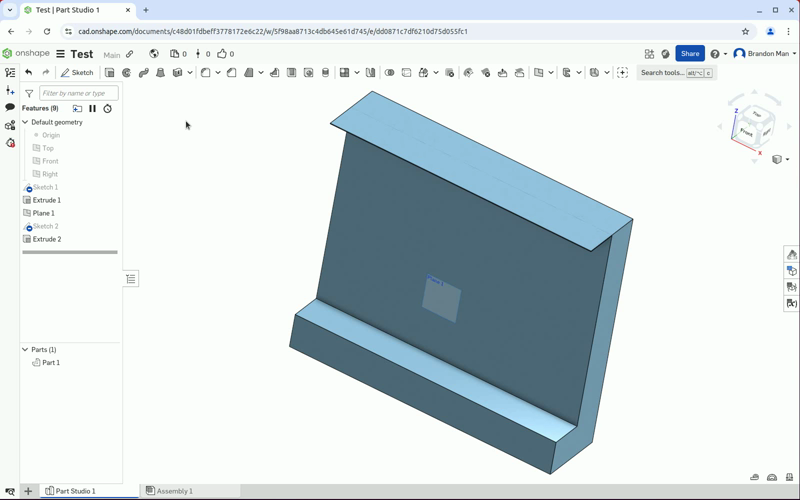
mouse_move(73, 189)
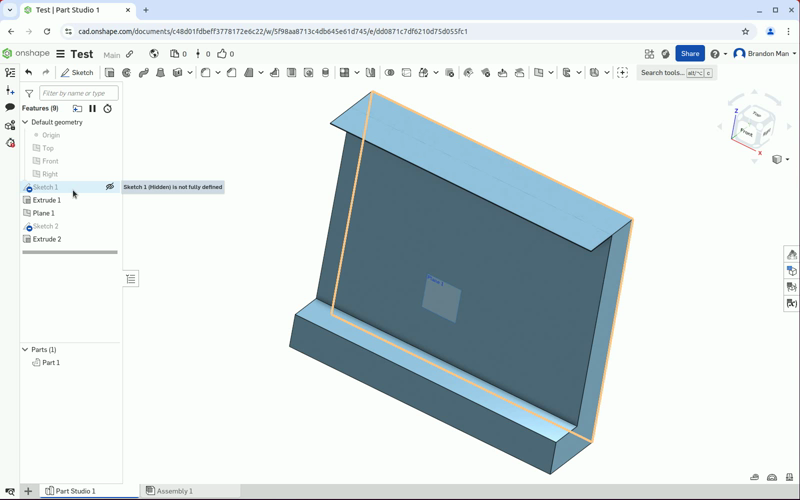
click(73, 189)